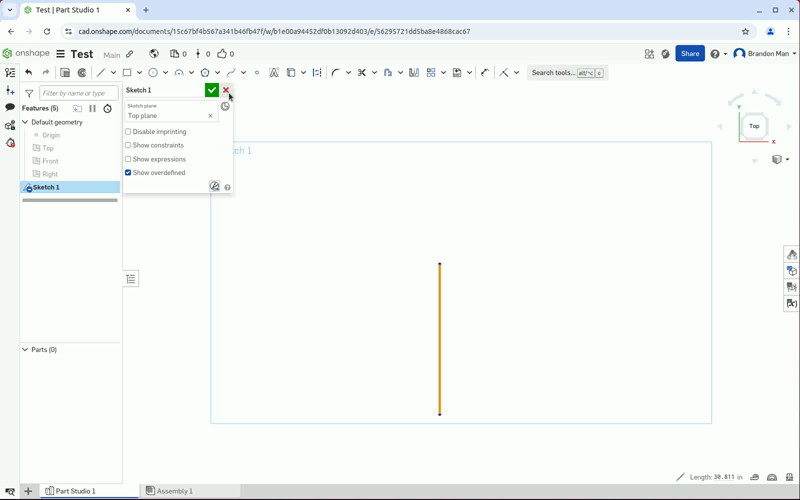
key(shift+h)
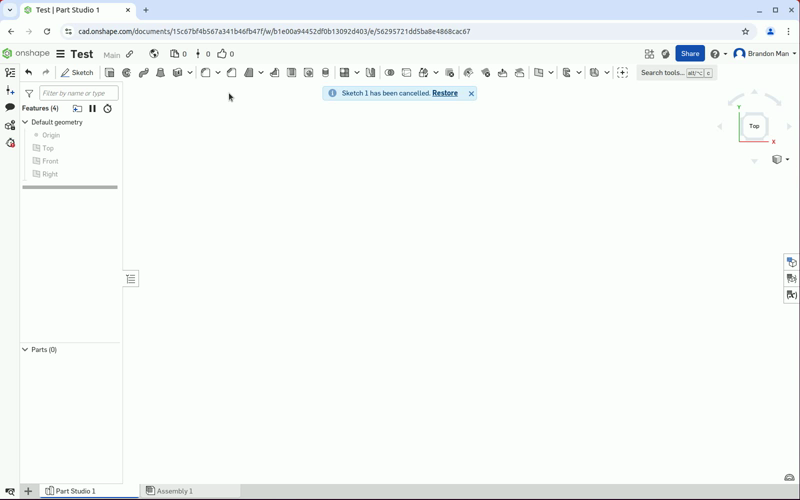
mouse_move(73, 352)
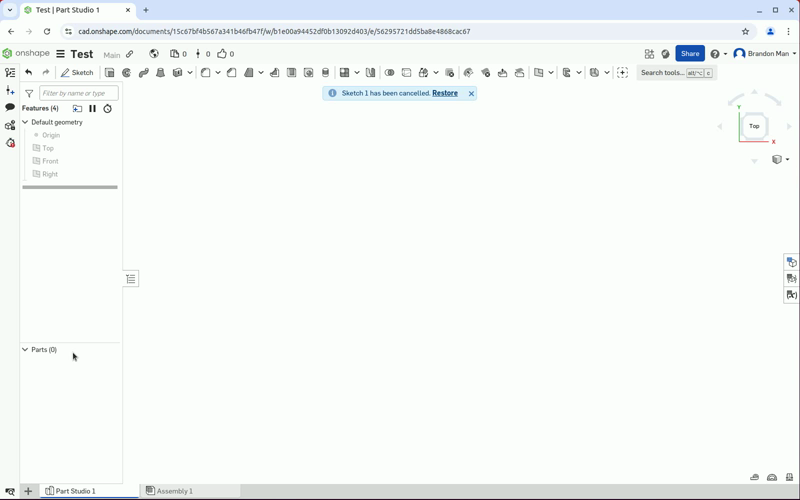
key(y)
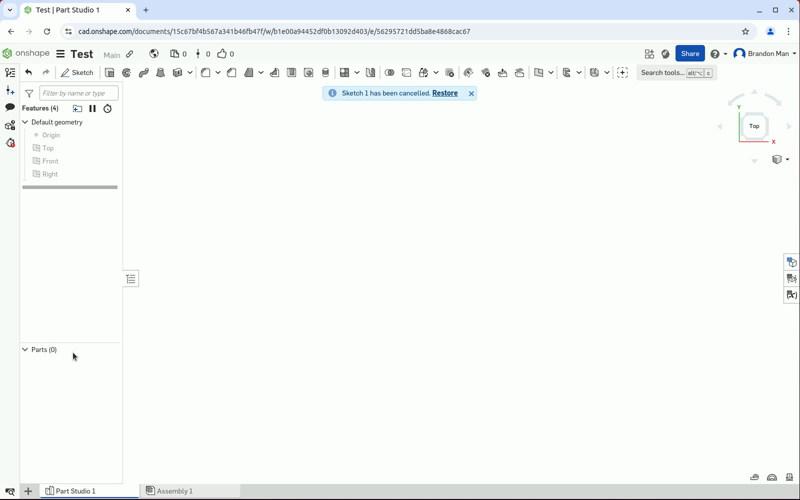
key(shift+p)
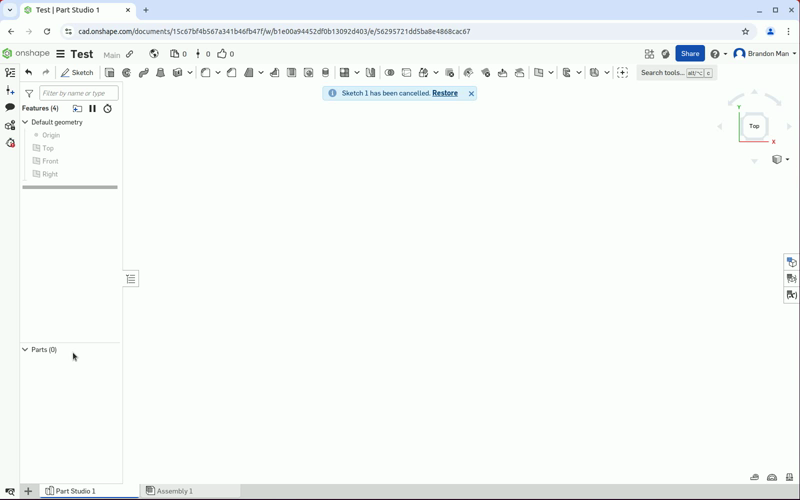
key(space)
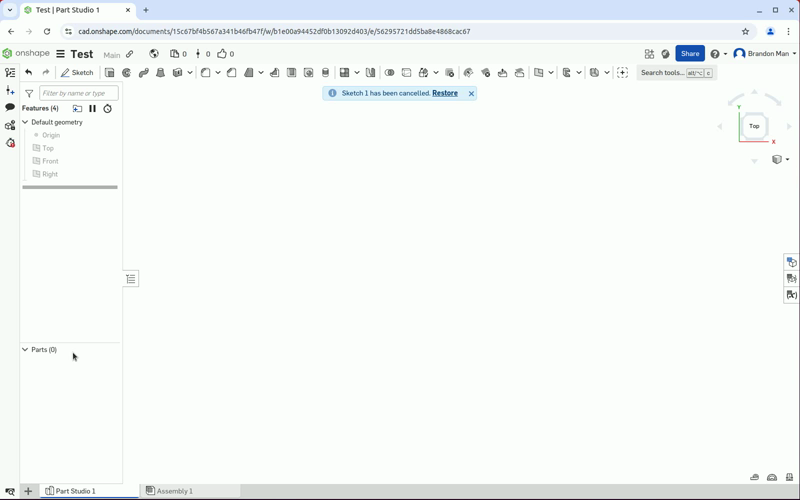
key_down(shift)
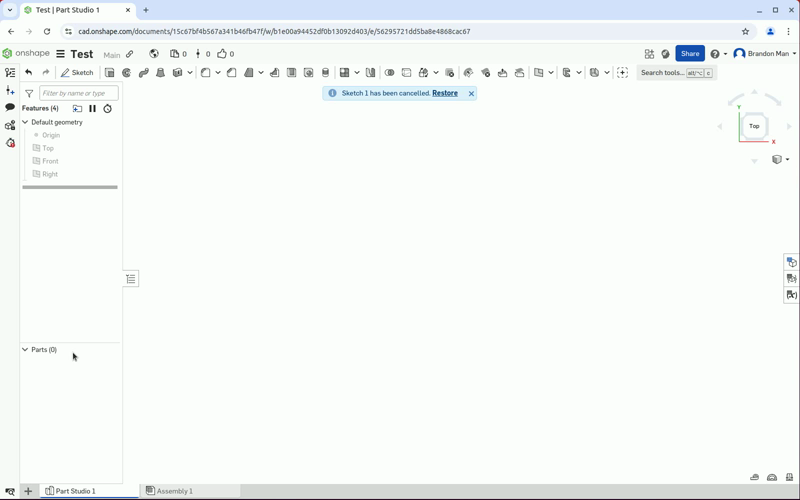
key(up)
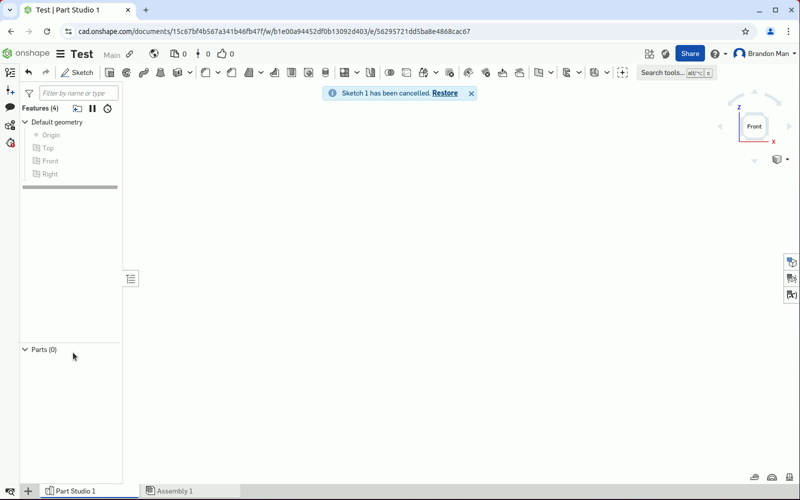
key_up(shift)
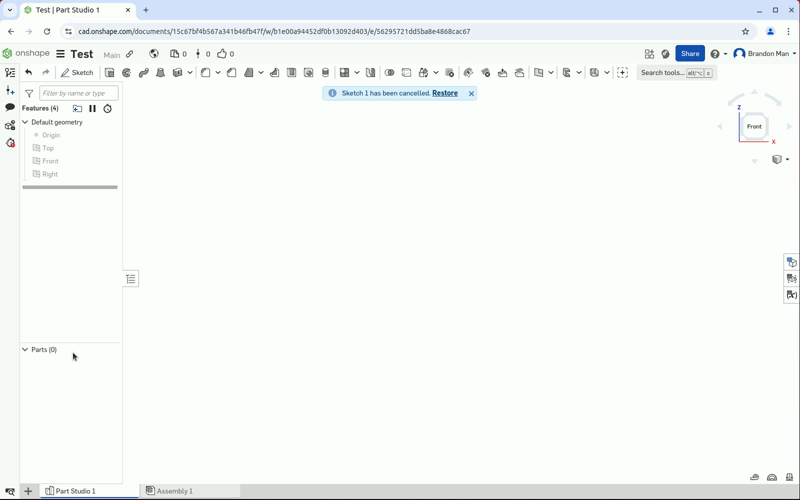
mouse_move(73, 352)
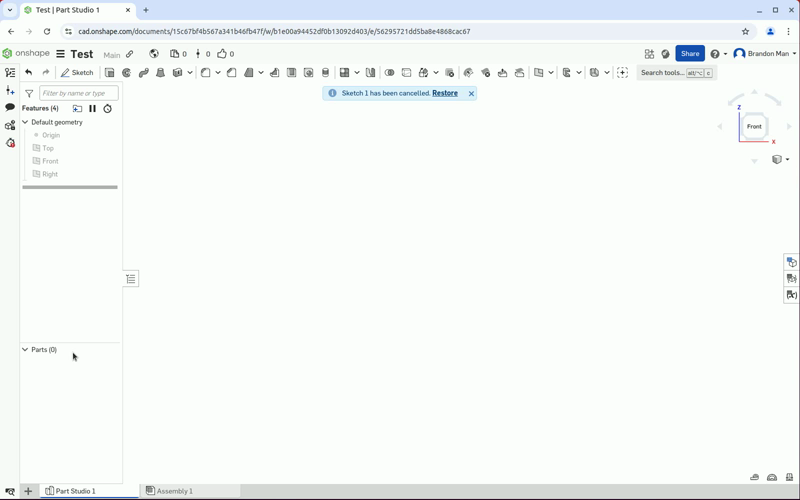
key(shift+y)
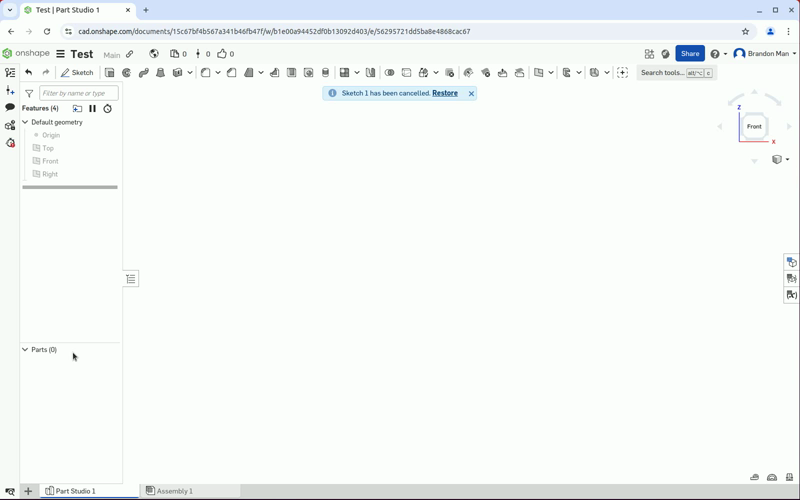
key(shift+s)
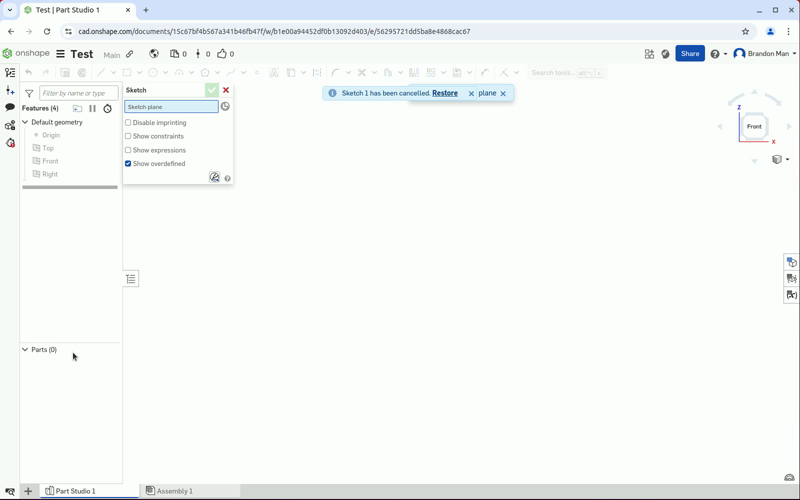
mouse_move(73, 163)
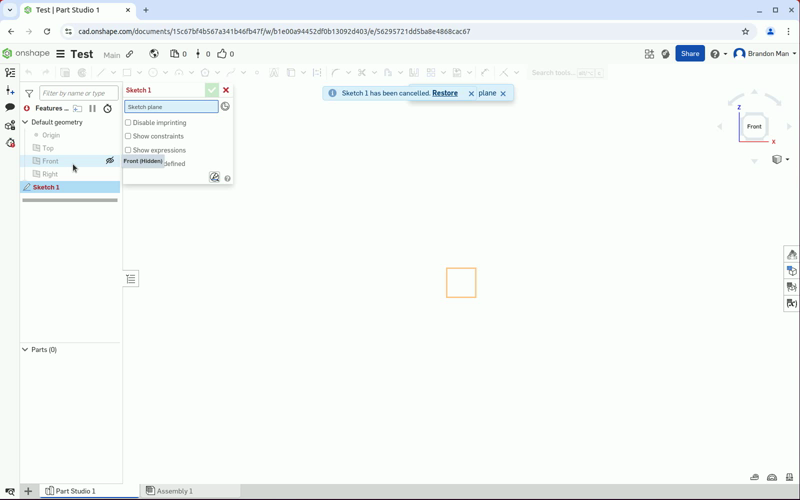
click(73, 163)
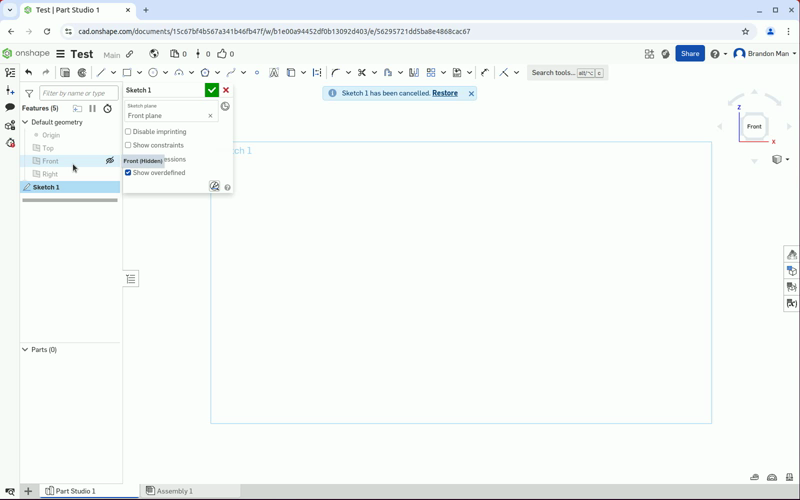
mouse_move(73, 352)
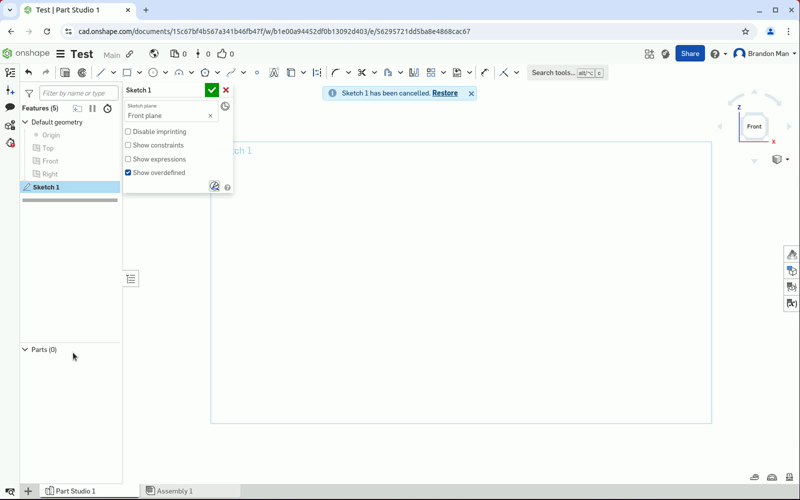
key(y)
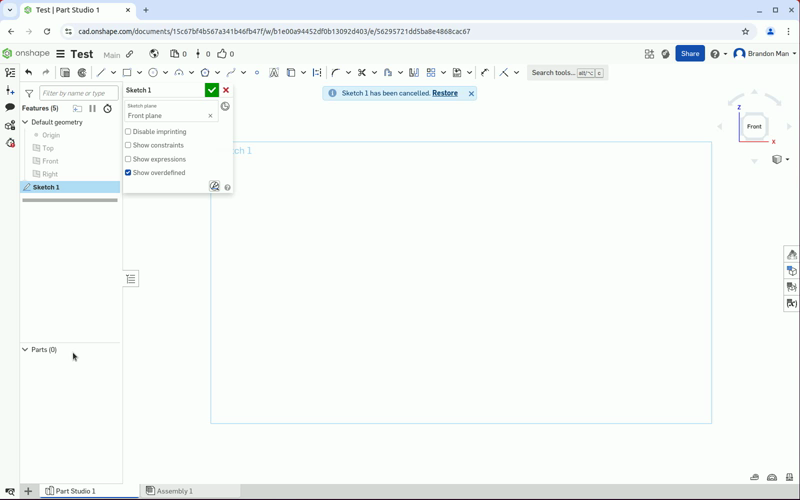
key(c)
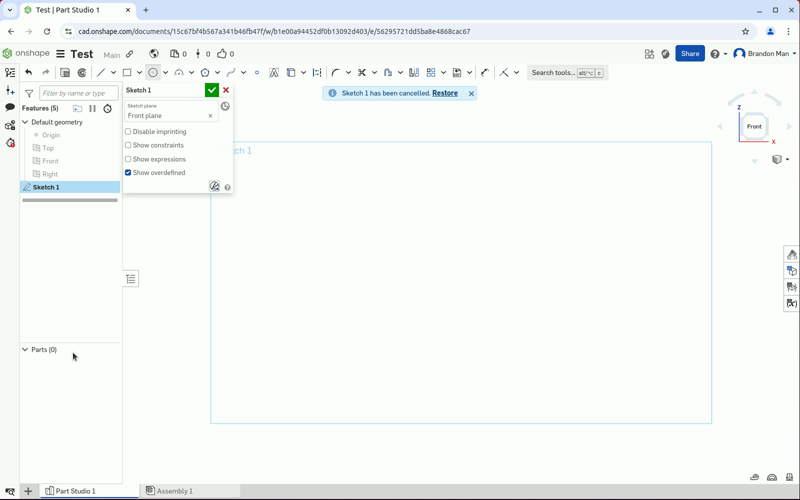
key_down(shift)
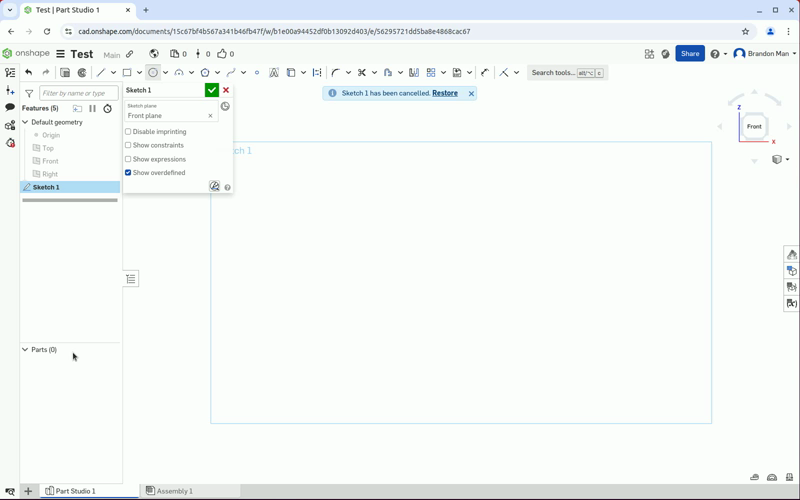
mouse_move(461, 282)
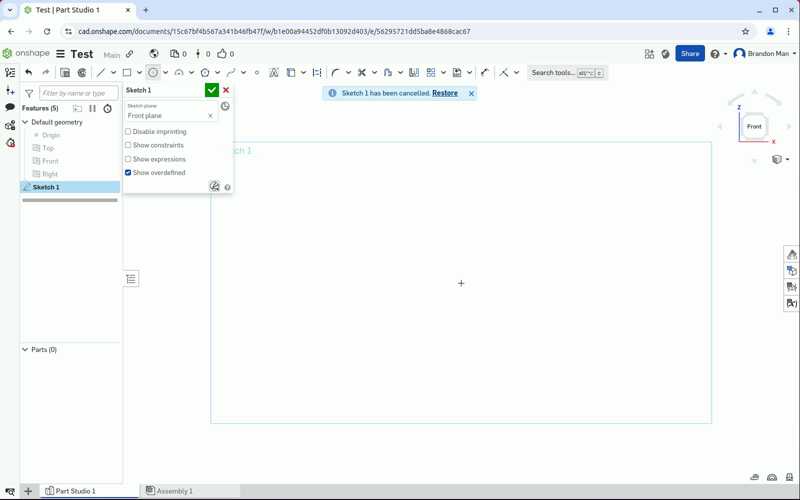
click(461, 282)
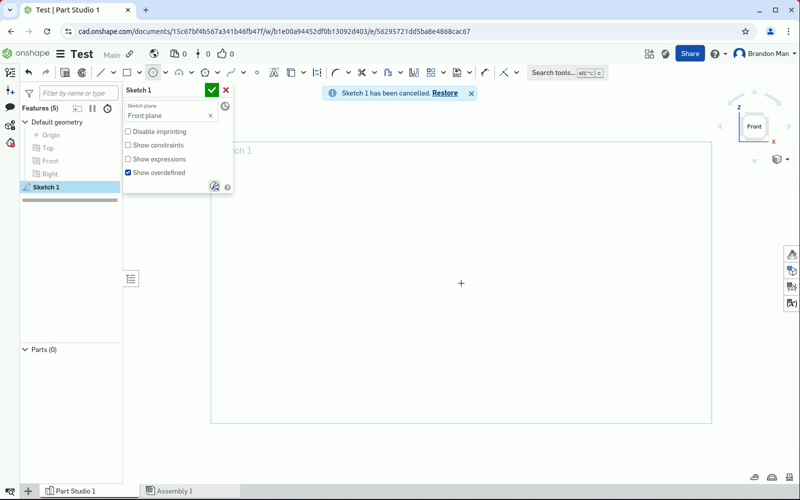
key_up(shift)
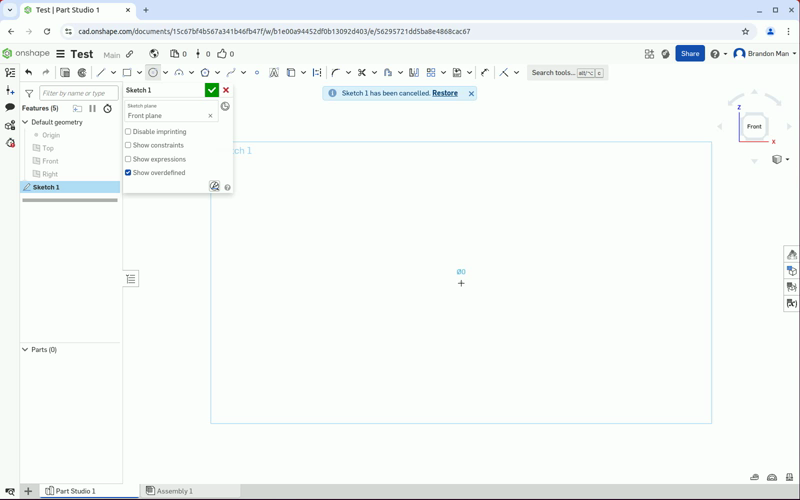
mouse_move(574, 282)
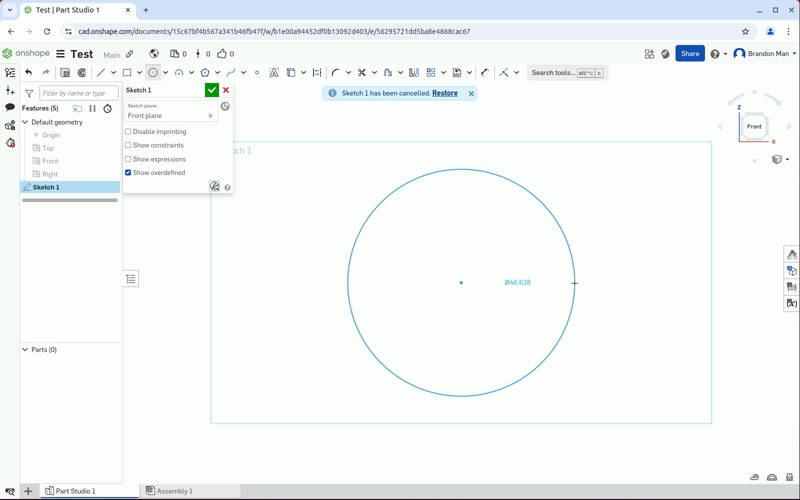
click(574, 282)
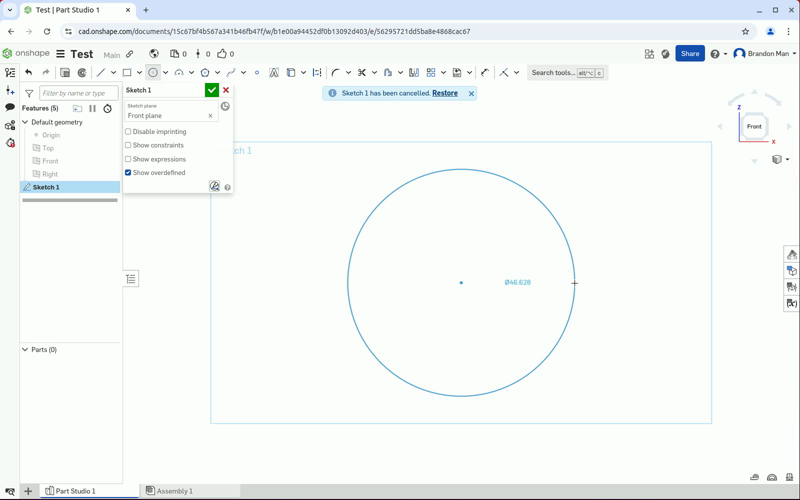
key(esc)
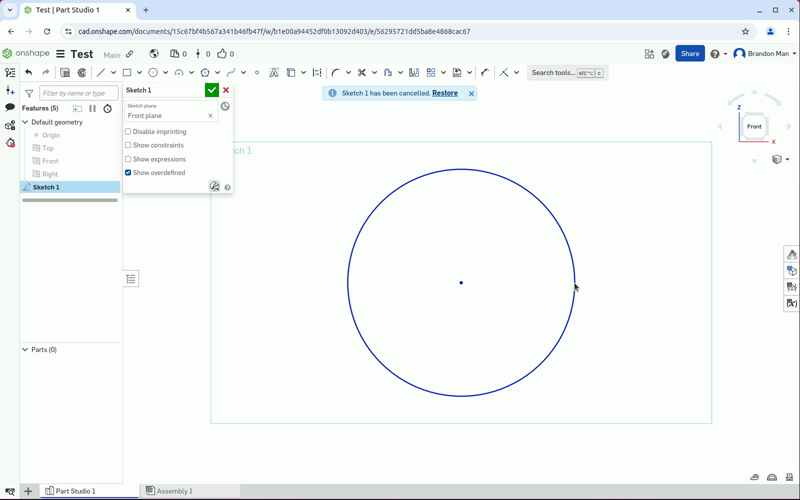
key(c)
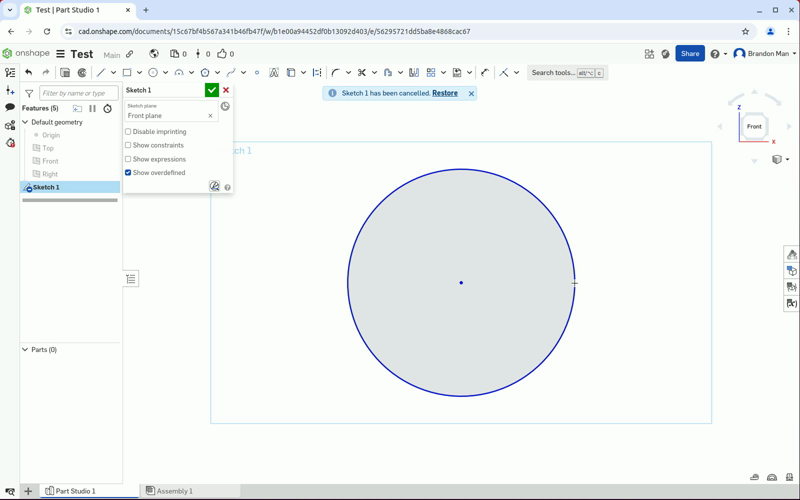
key_down(shift)
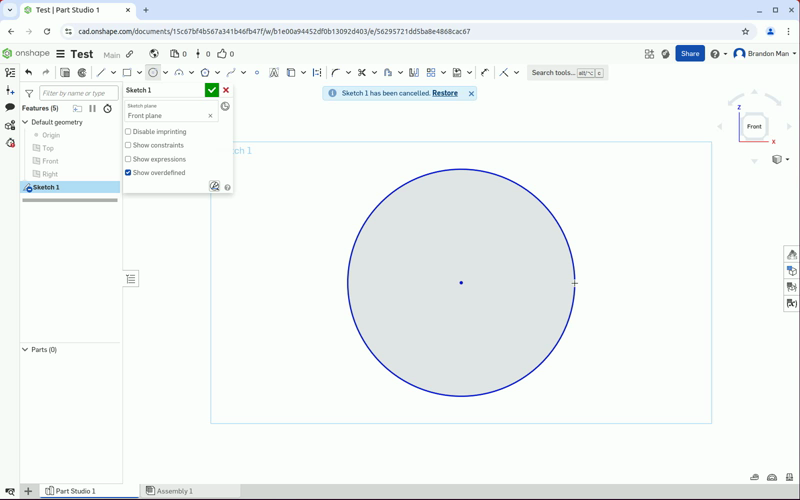
mouse_move(461, 282)
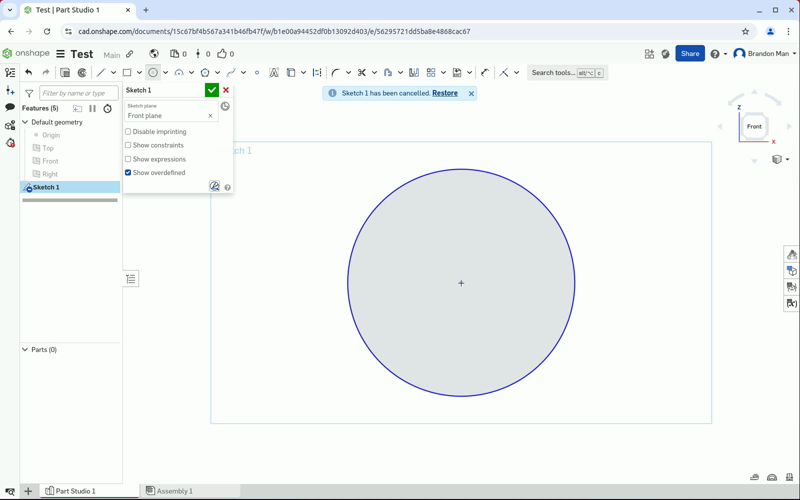
click(461, 282)
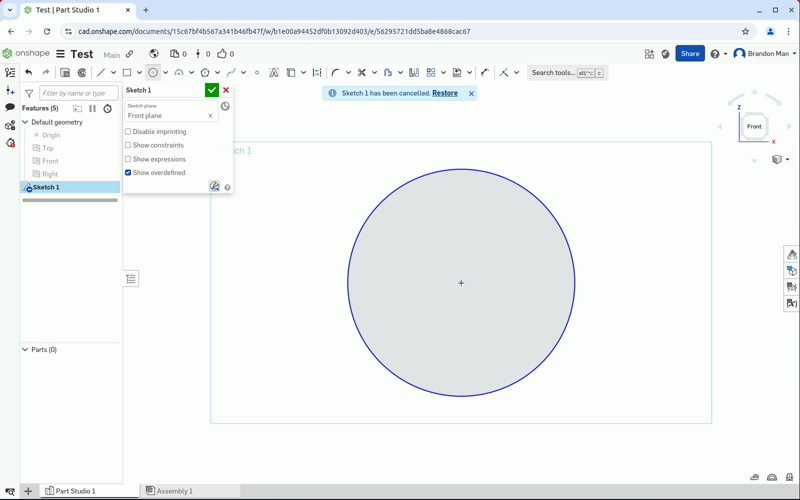
key_up(shift)
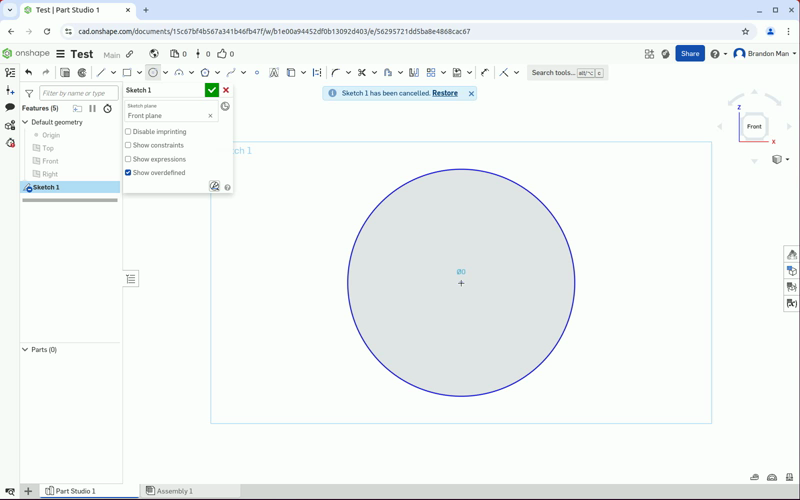
mouse_move(494, 282)
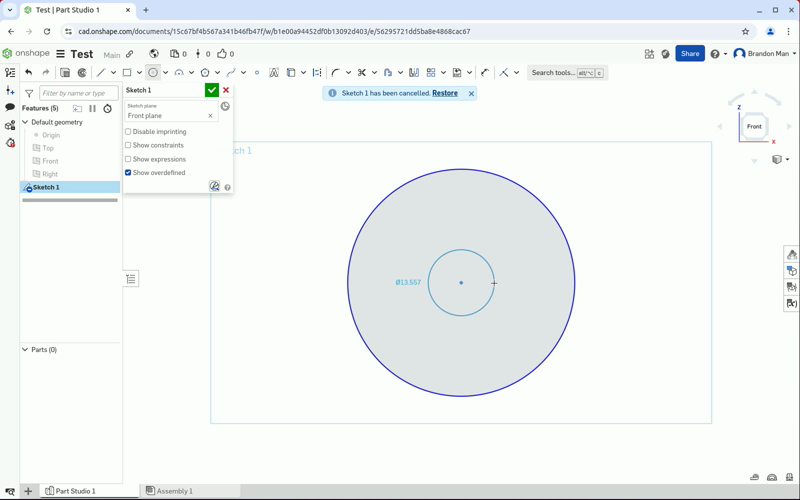
click(494, 282)
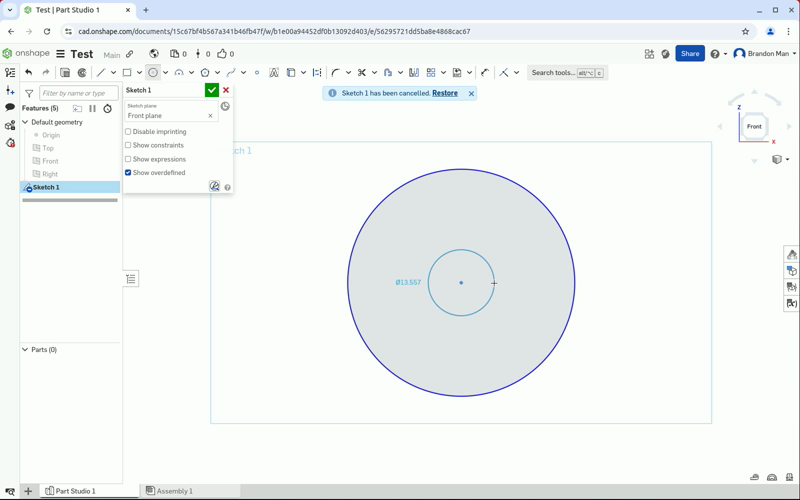
key(esc)
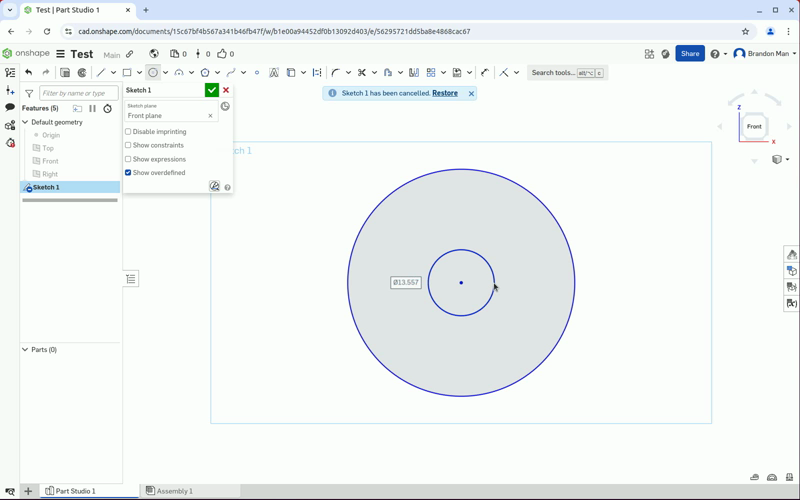
mouse_move(506, 208)
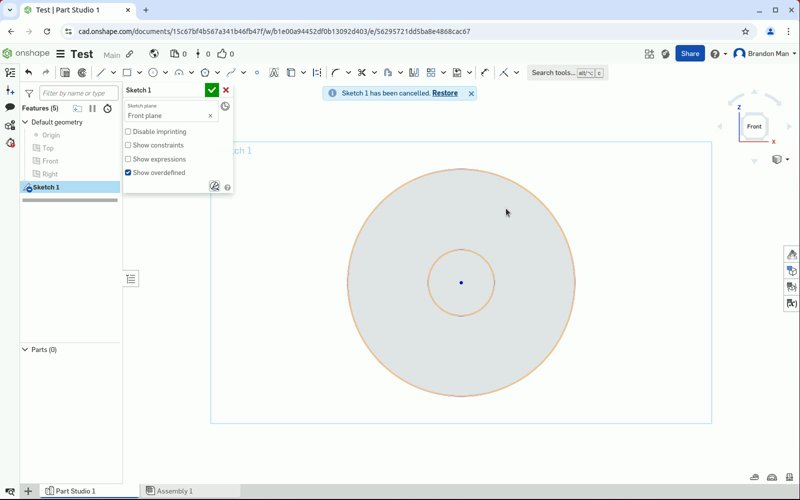
click(506, 208)
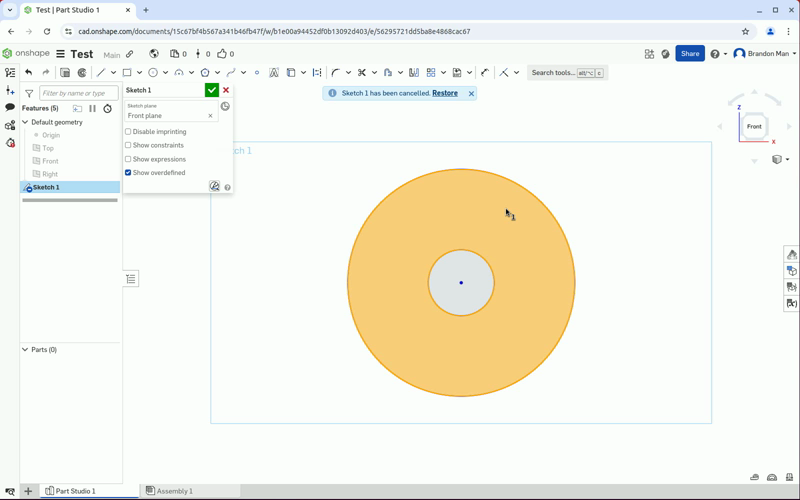
mouse_move(73, 352)
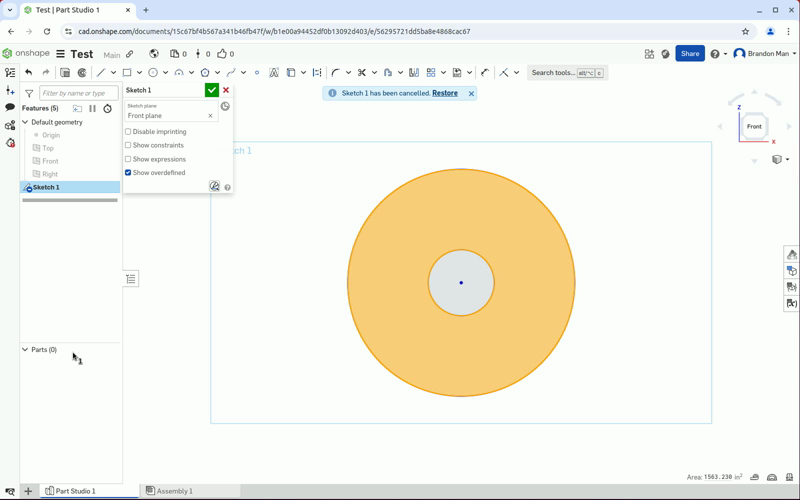
key(shift+y)
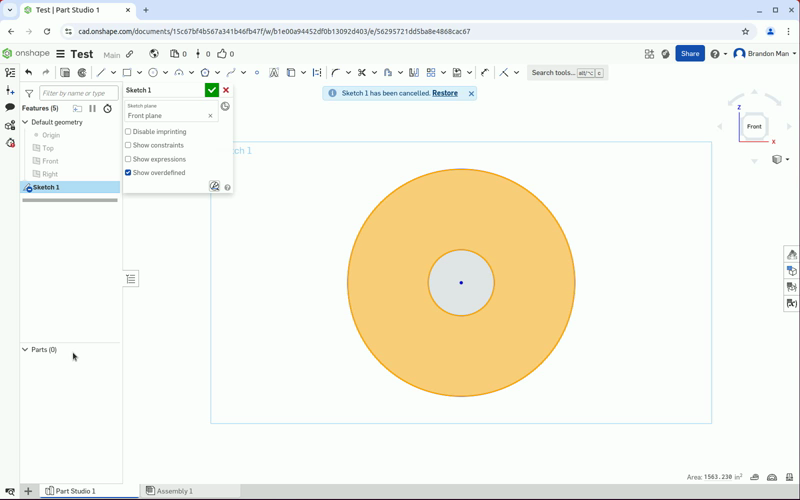
key(shift+e)
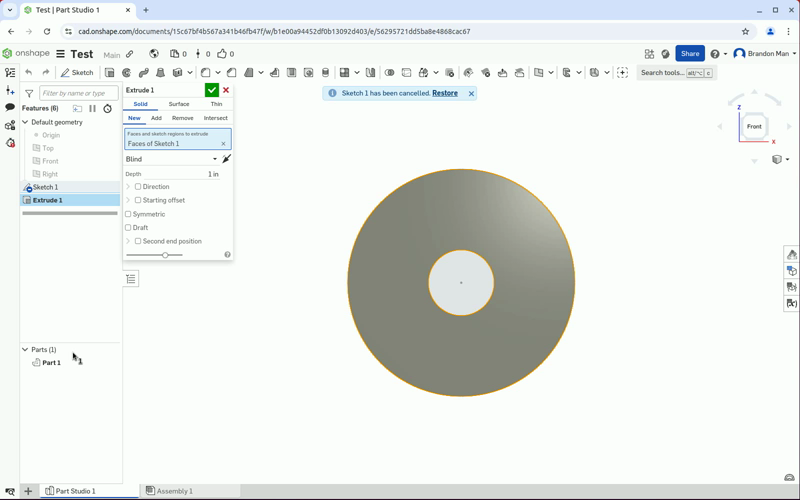
mouse_move(143, 106)
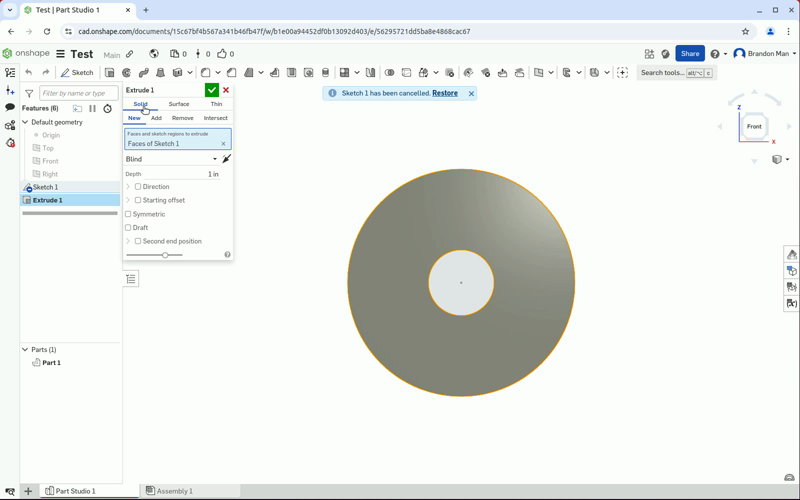
click(143, 106)
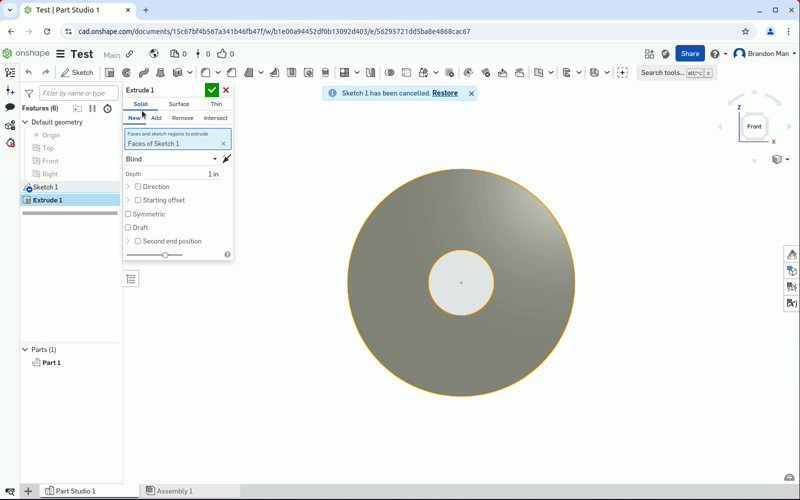
mouse_move(137, 120)
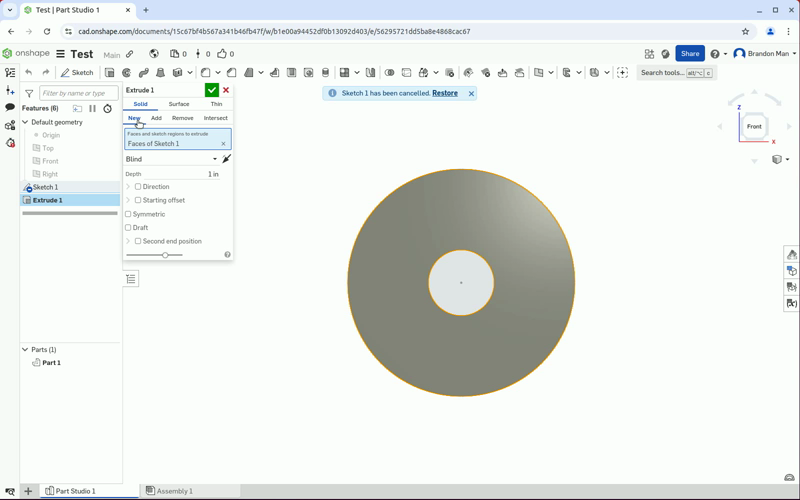
click(137, 120)
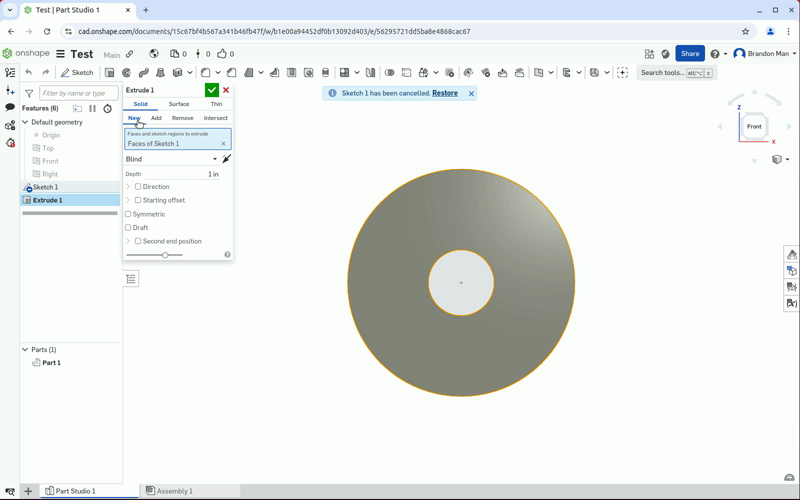
key(tab, 4)
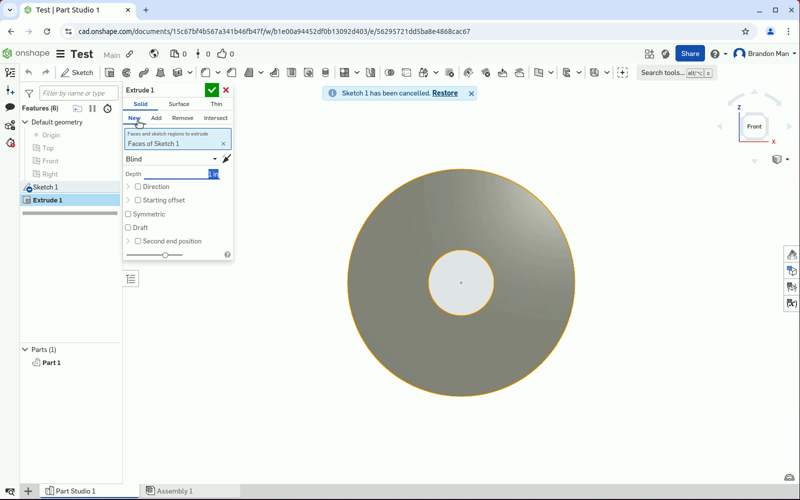
text(-3.129)
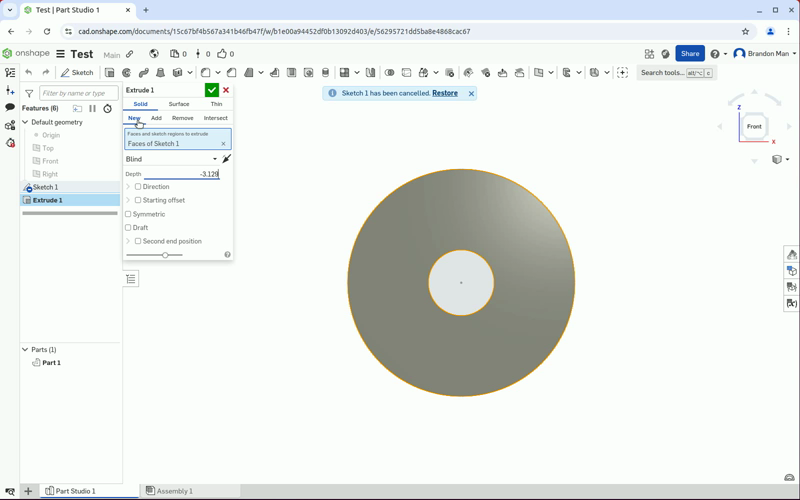
key(enter)
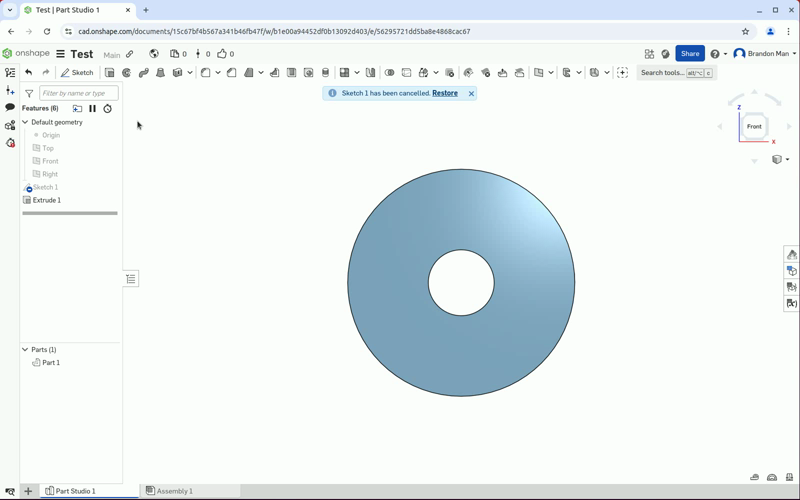
key(shift+h)
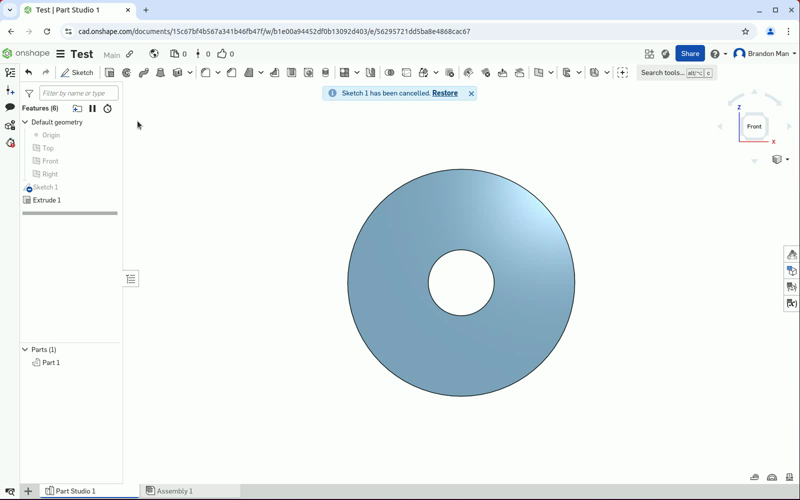
key(shift+h)
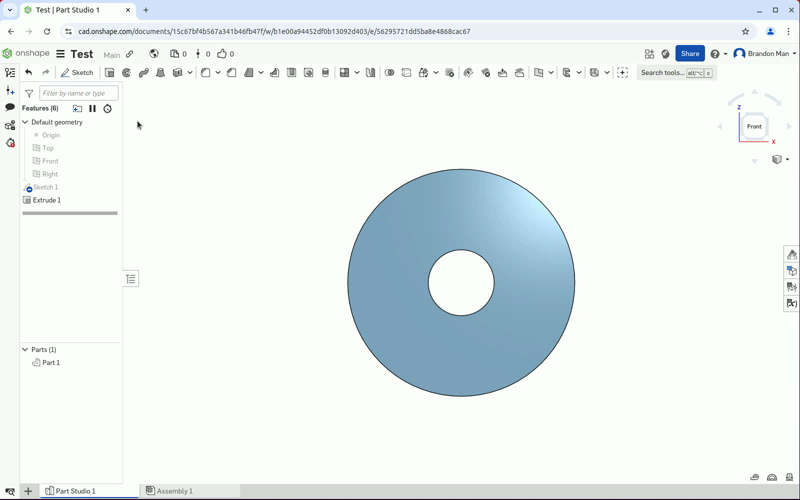
mouse_move(73, 189)
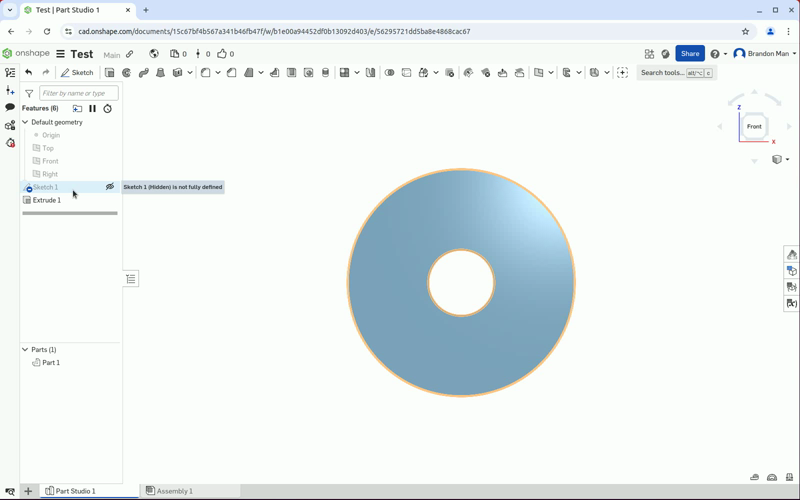
click(73, 189)
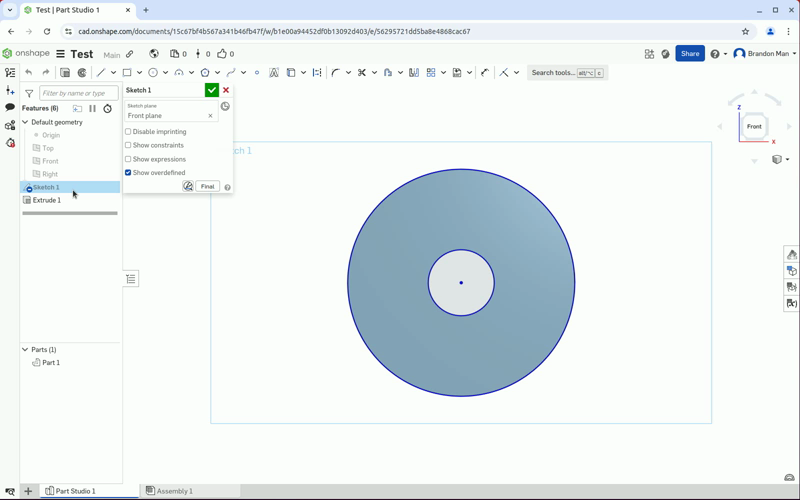
mouse_move(229, 92)
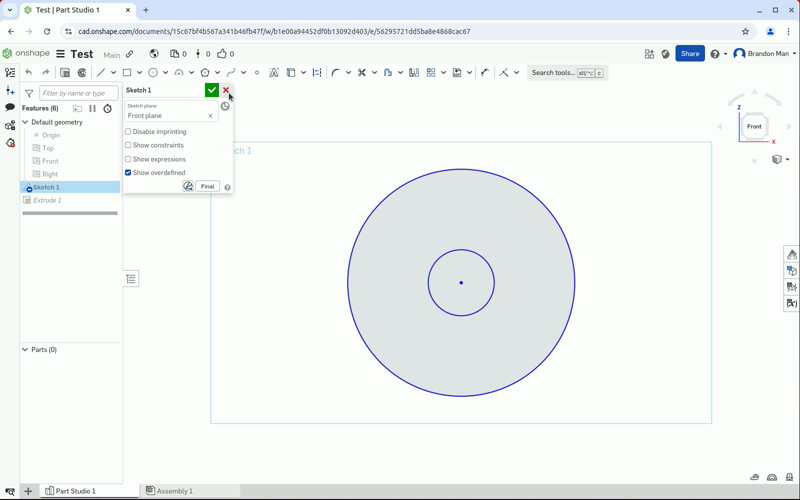
click(229, 92)
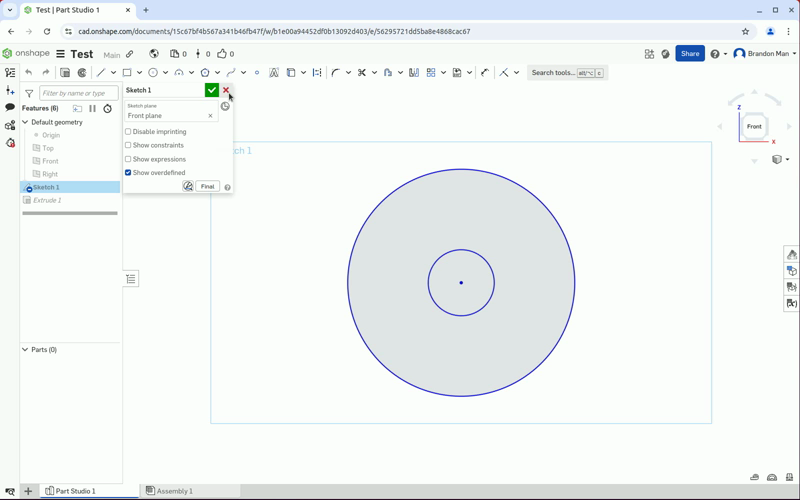
key(shift+s)
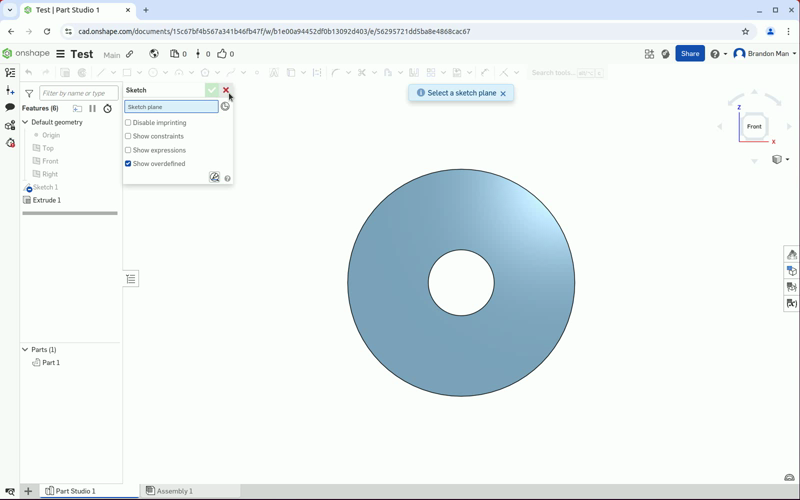
mouse_move(73, 163)
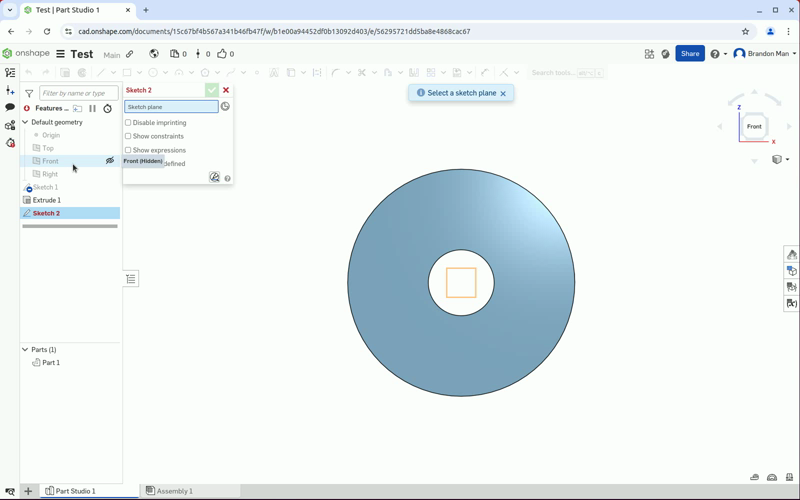
click(73, 163)
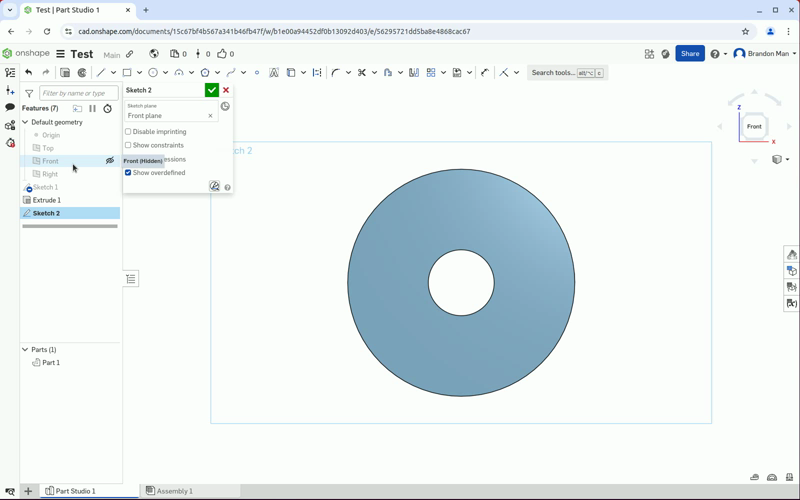
mouse_move(73, 352)
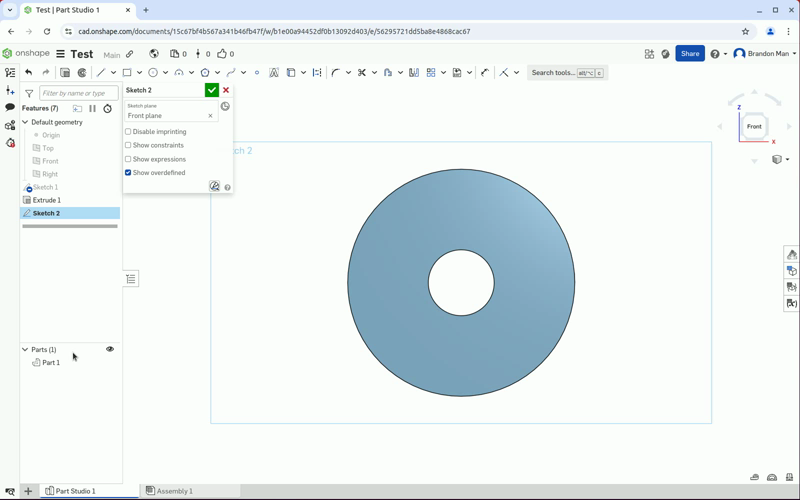
key(y)
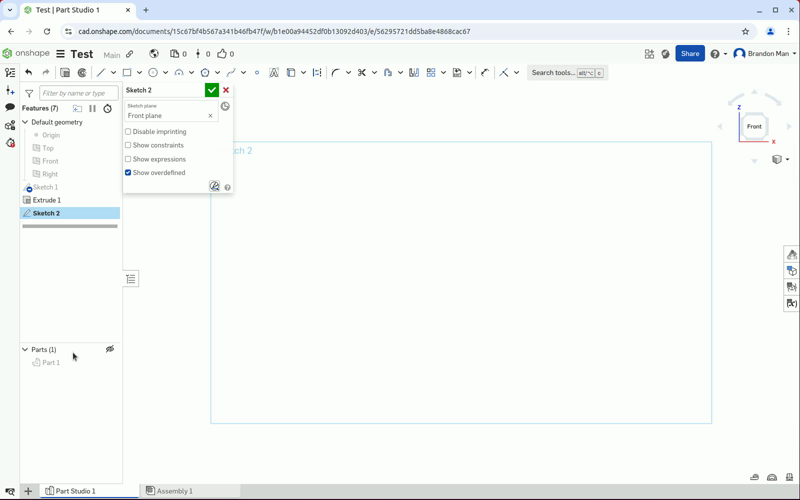
key(c)
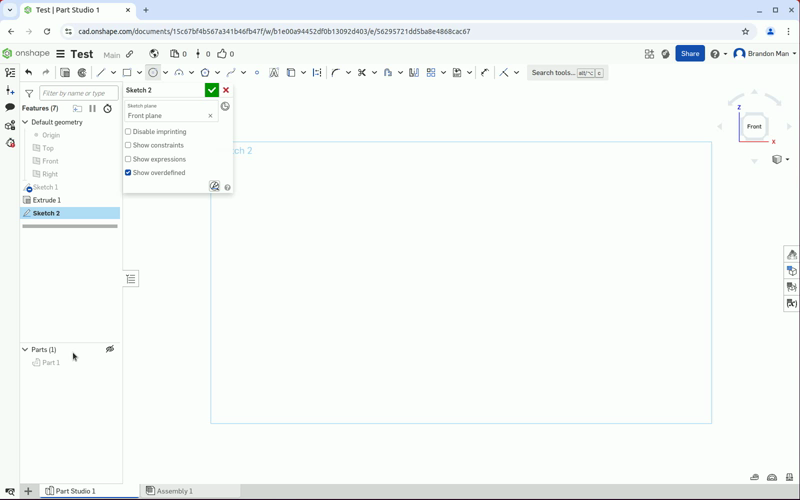
key_down(shift)
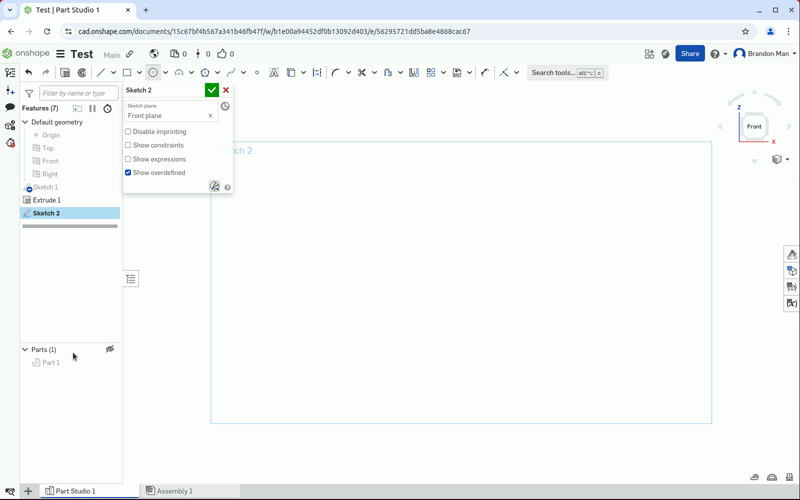
mouse_move(461, 282)
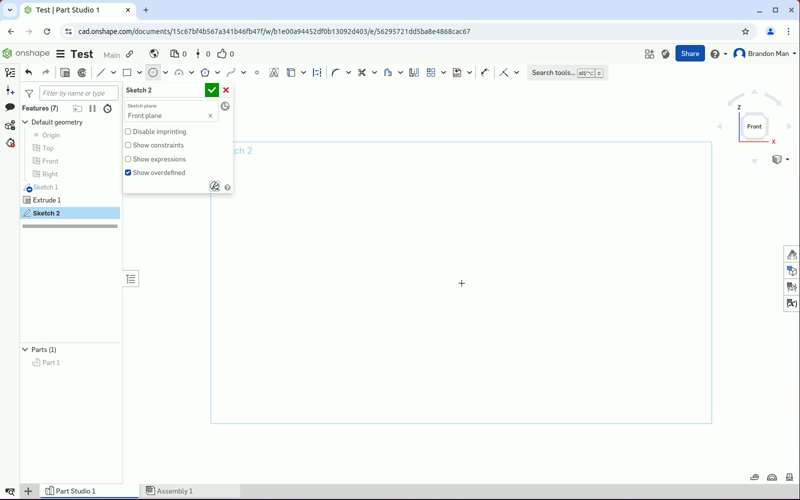
click(461, 282)
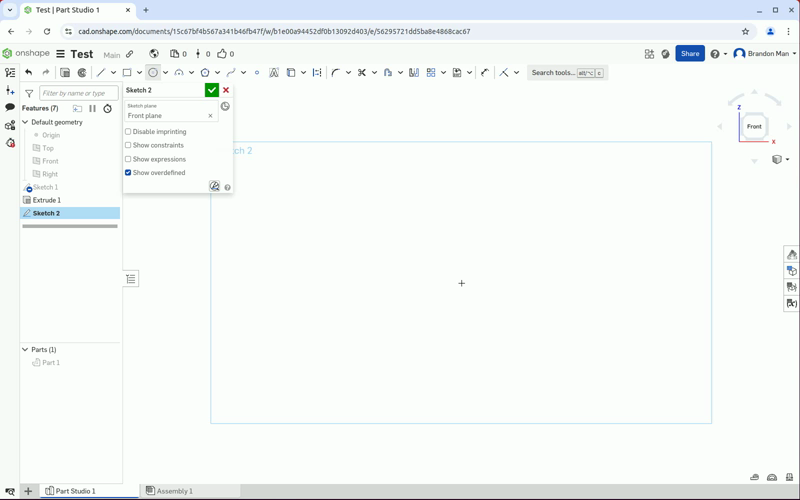
key_up(shift)
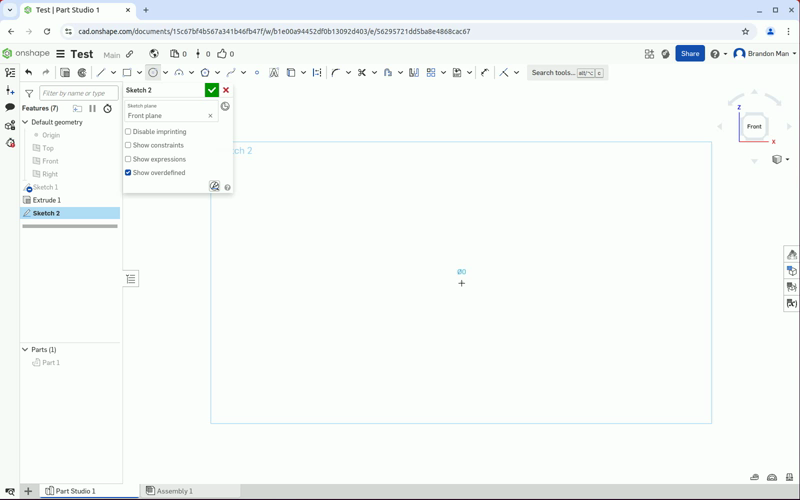
mouse_move(543, 282)
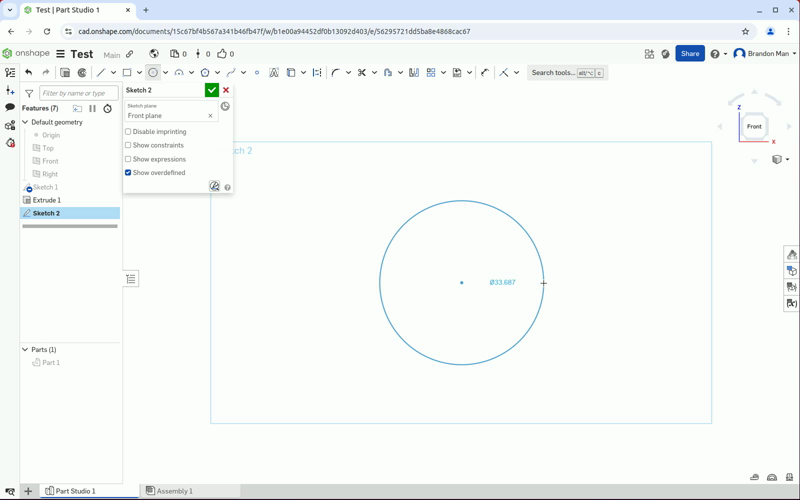
click(543, 282)
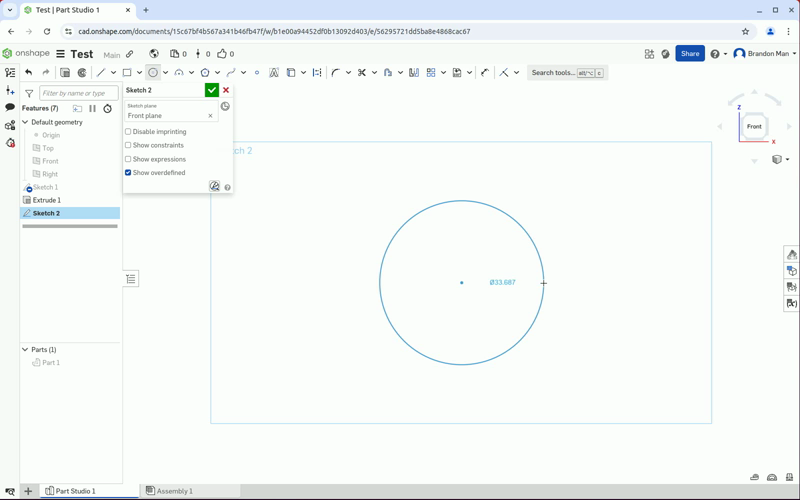
key(esc)
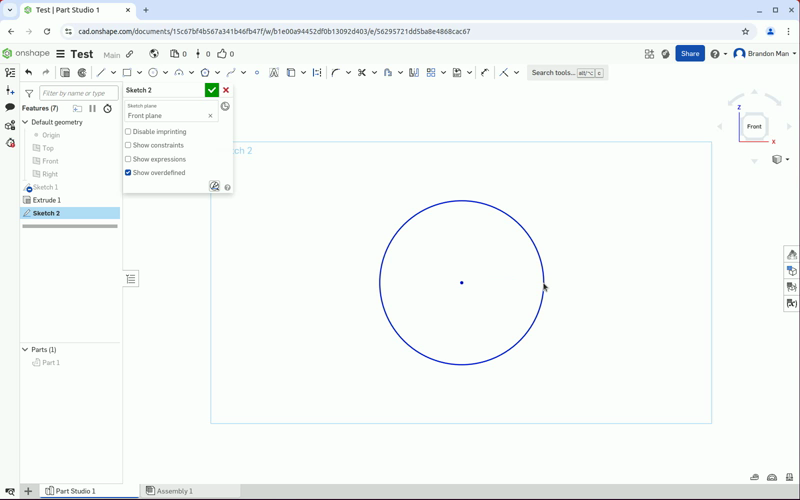
key(c)
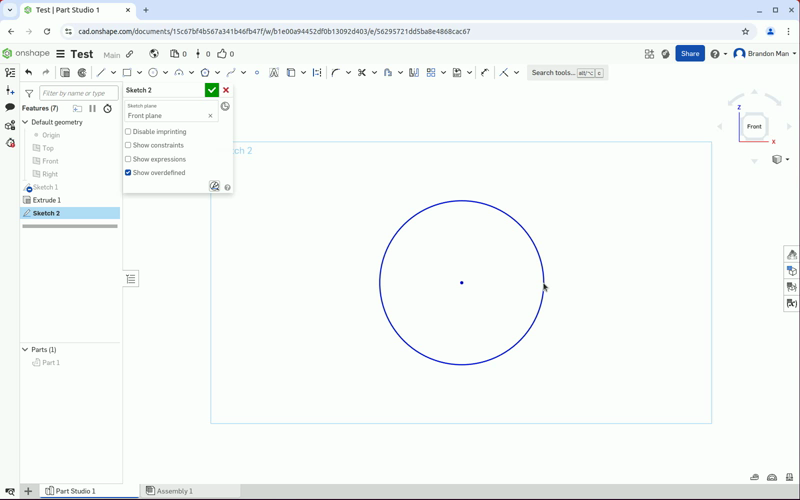
key_down(shift)
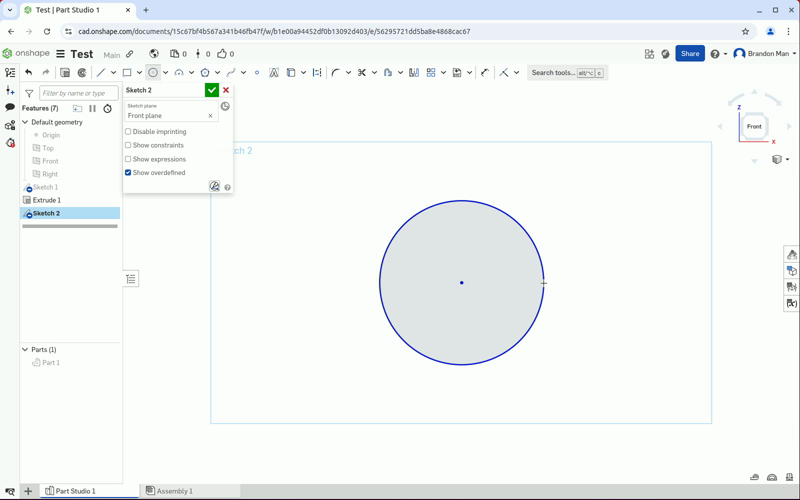
mouse_move(461, 282)
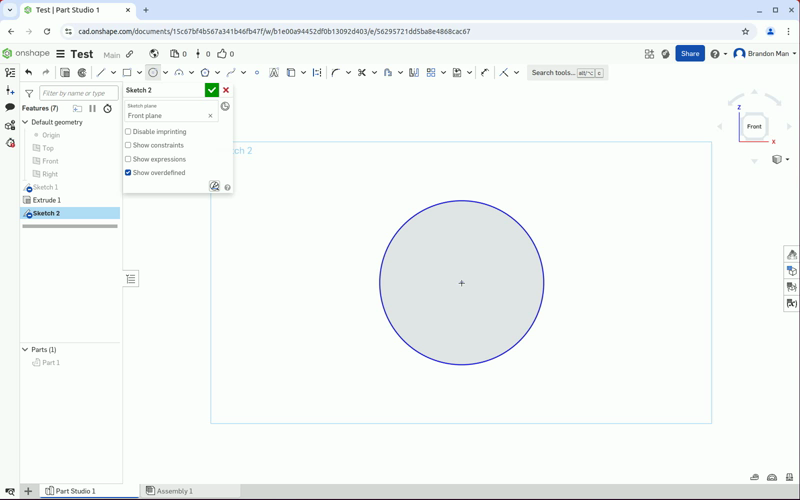
click(461, 282)
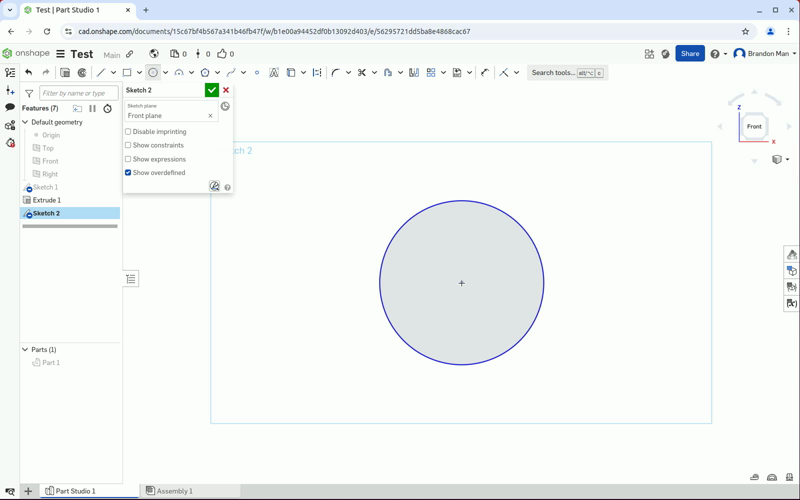
key_up(shift)
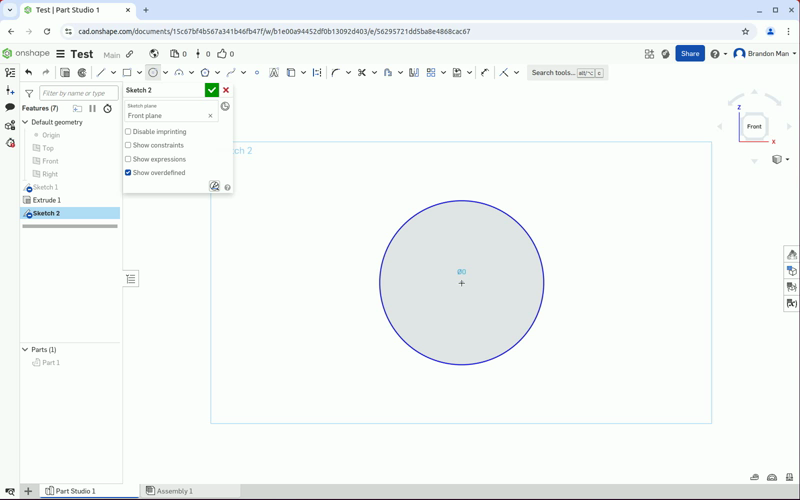
mouse_move(495, 282)
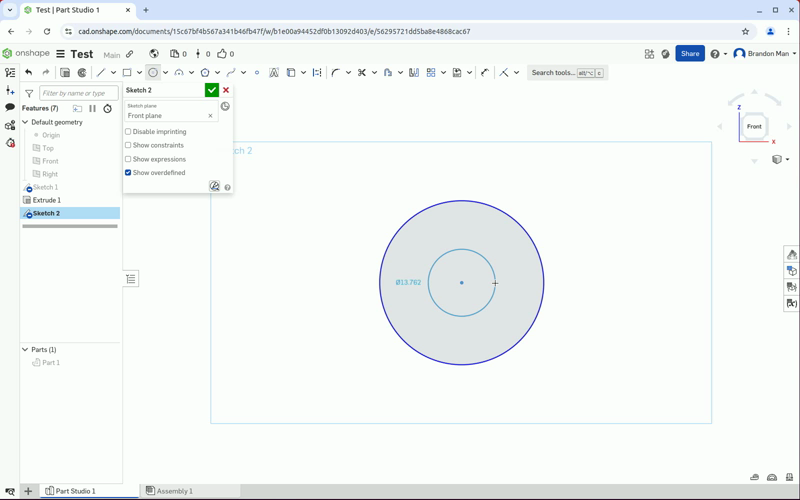
click(495, 282)
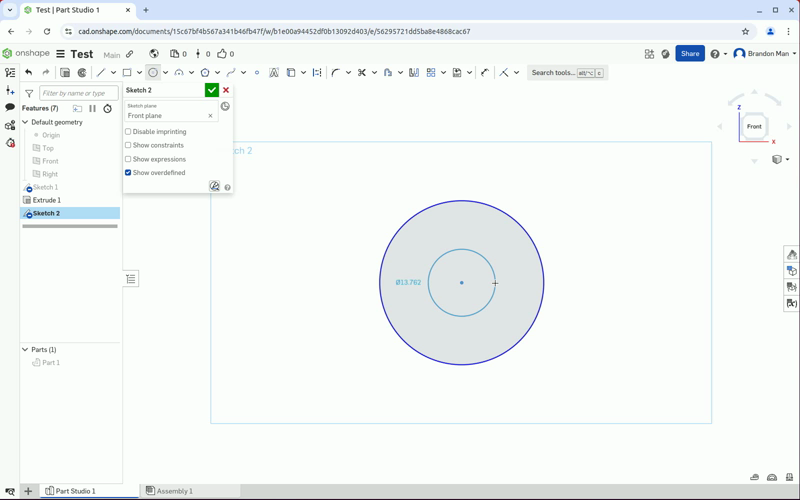
key(esc)
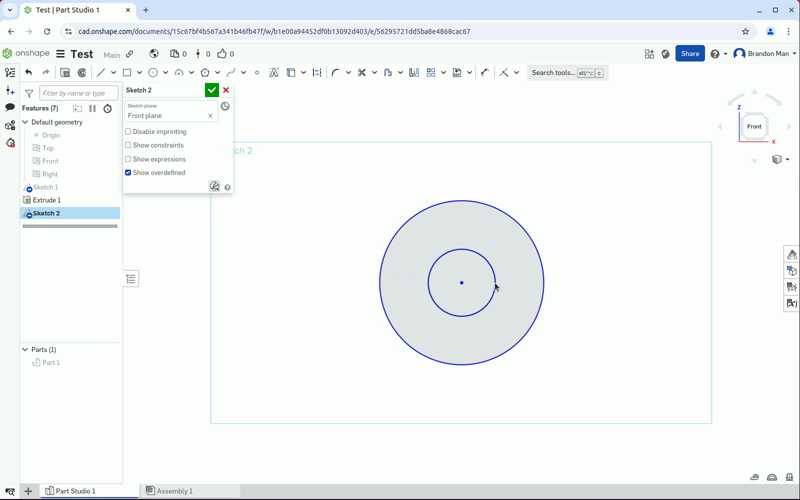
mouse_move(488, 242)
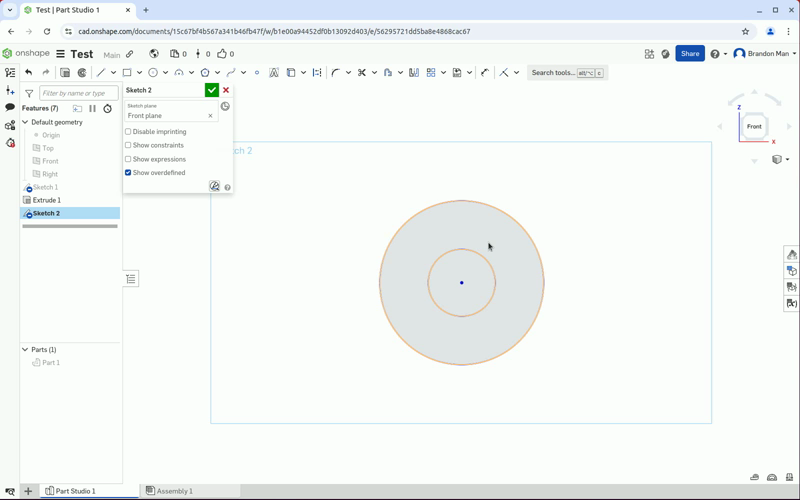
click(488, 242)
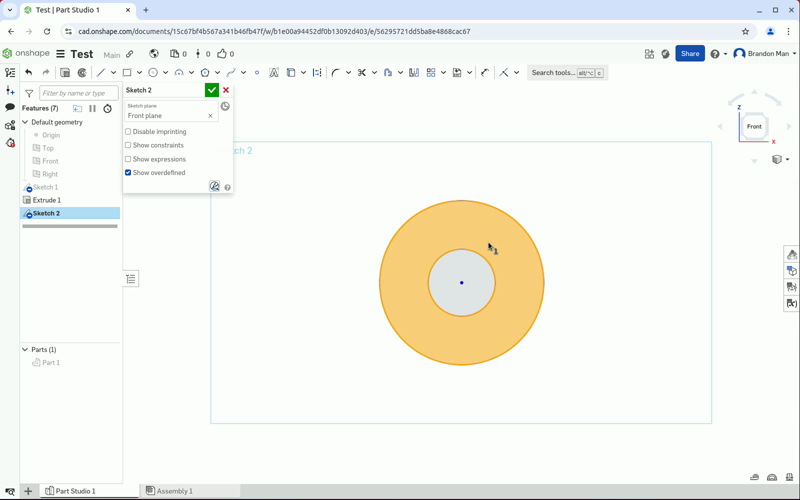
mouse_move(73, 352)
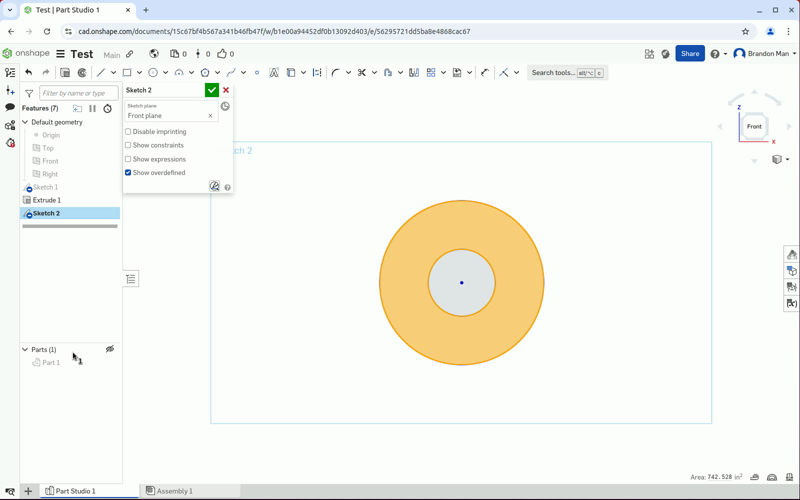
key(shift+y)
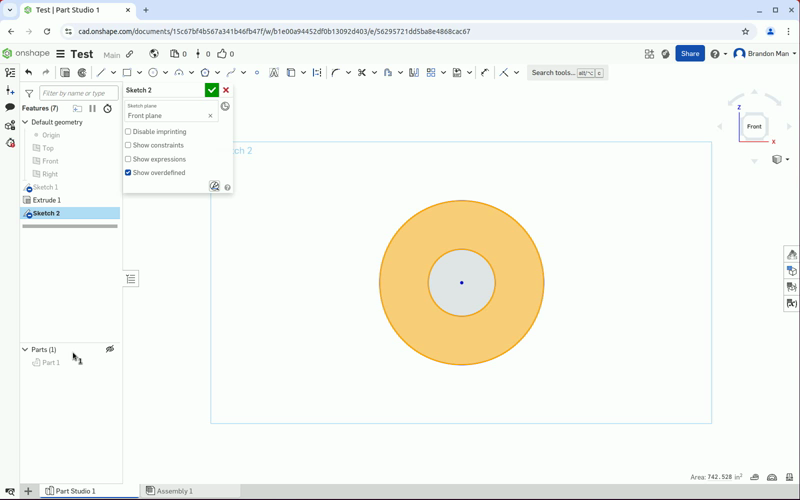
key(shift+e)
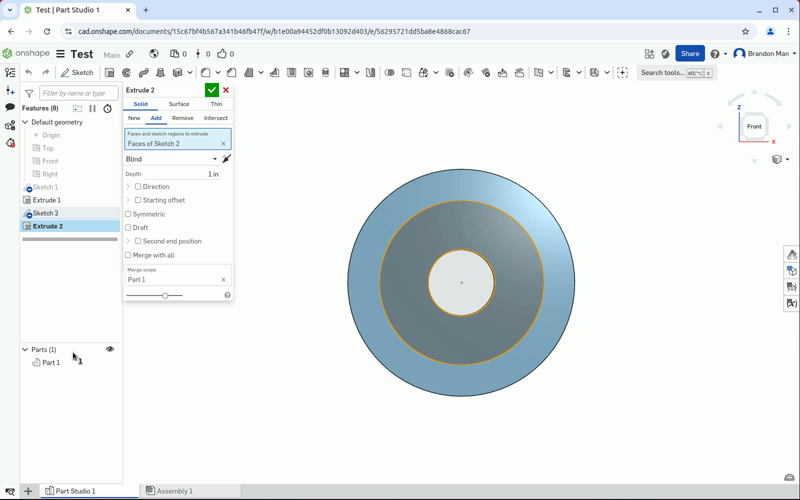
mouse_move(143, 106)
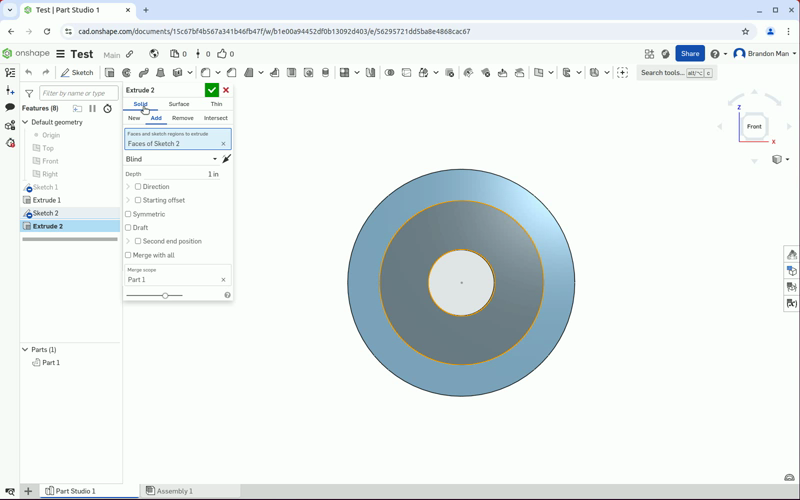
click(143, 106)
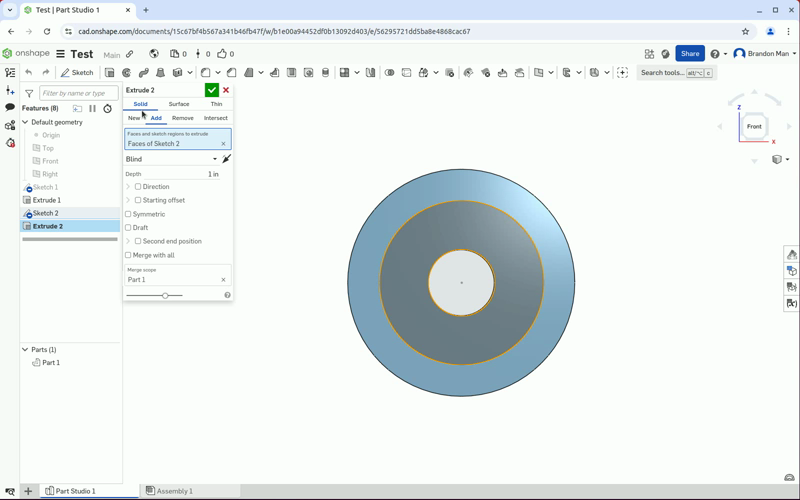
mouse_move(137, 120)
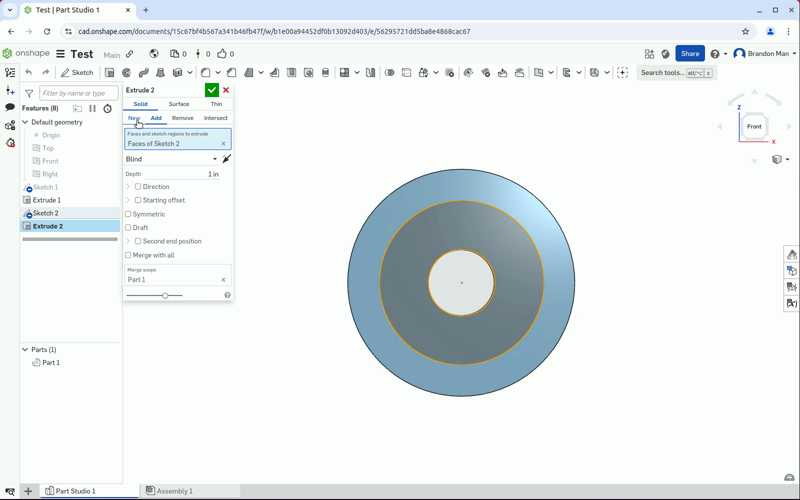
click(137, 120)
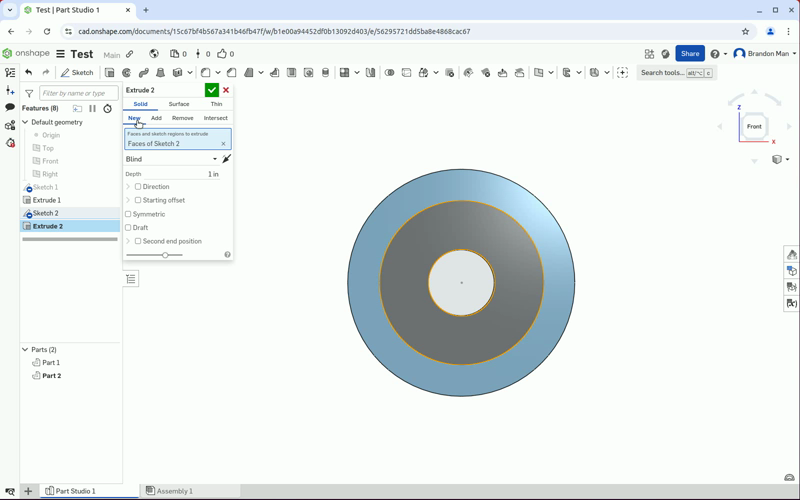
key(tab, 4)
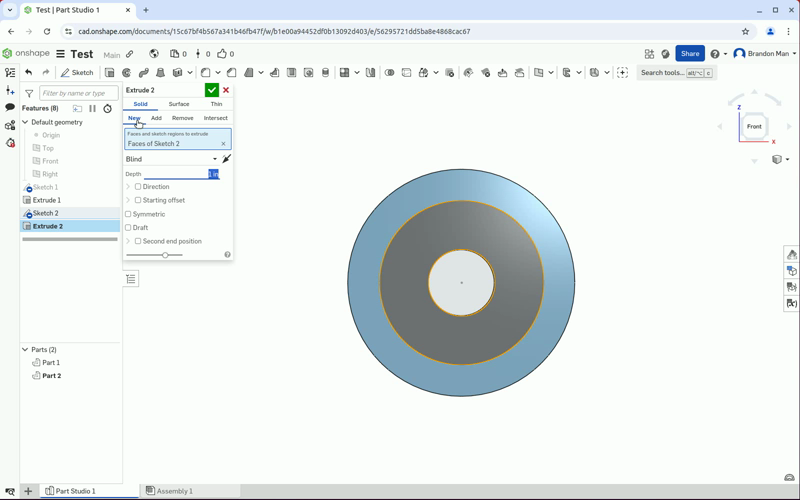
text(18.535)
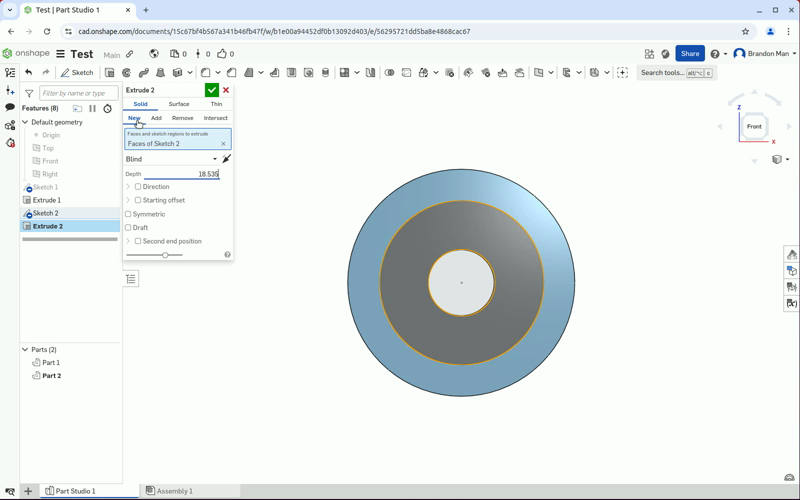
key(enter)
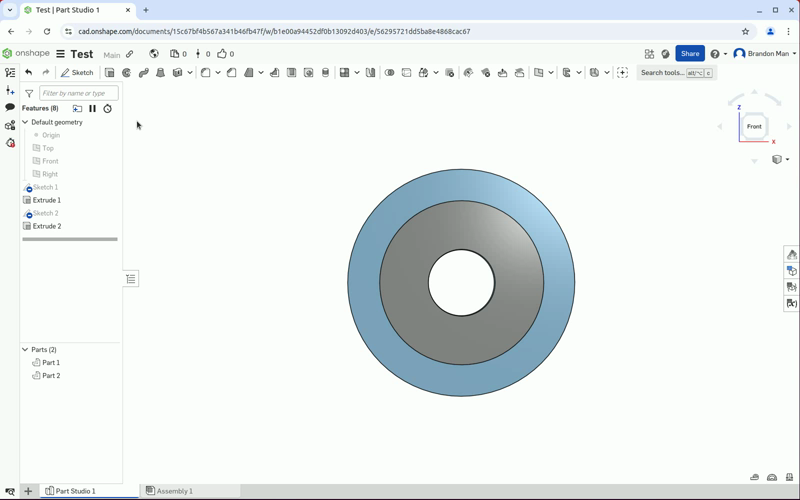
key(shift+h)
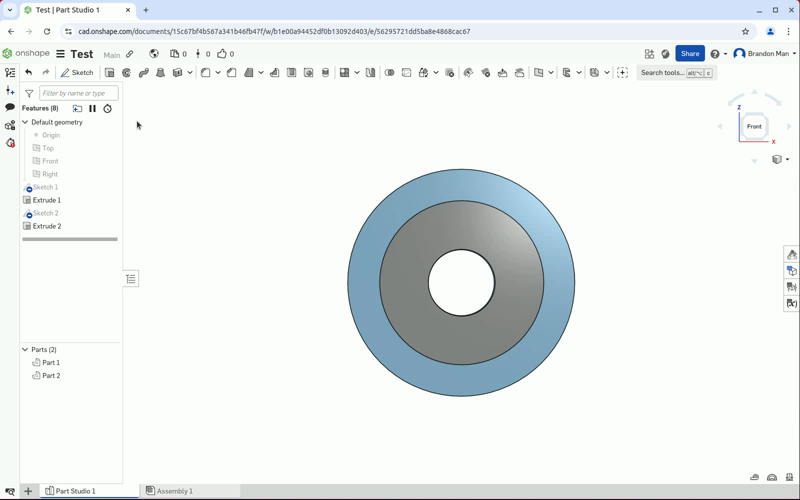
key(shift+h)
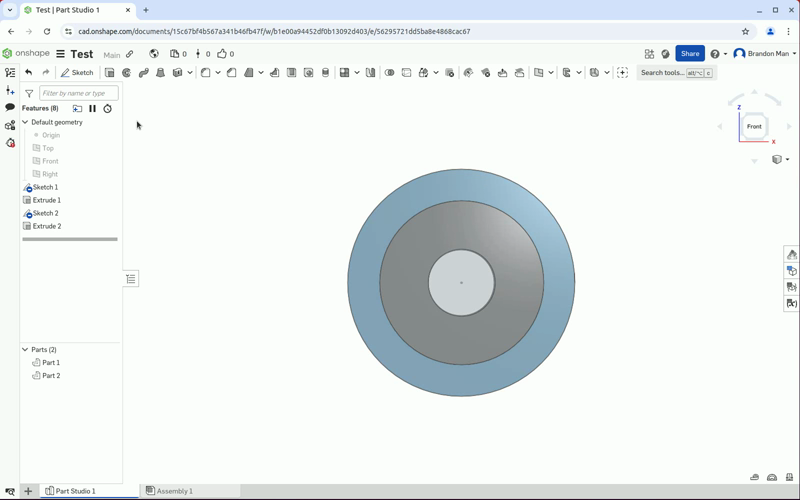
key(shift+7)
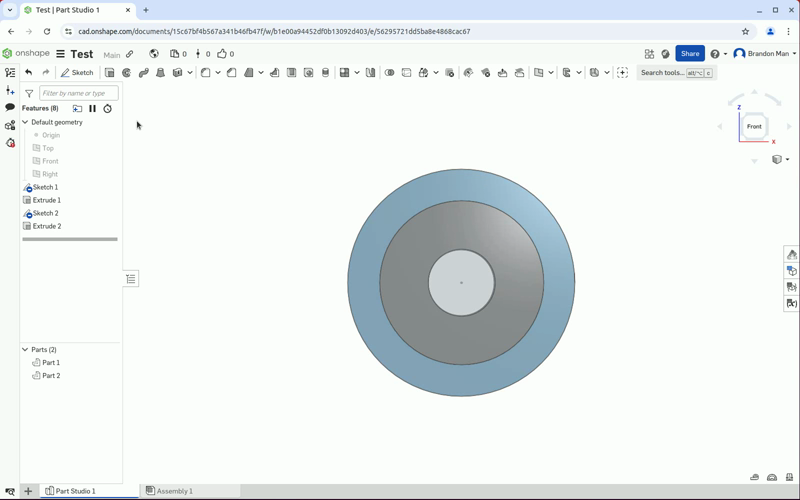
key(left, 2)
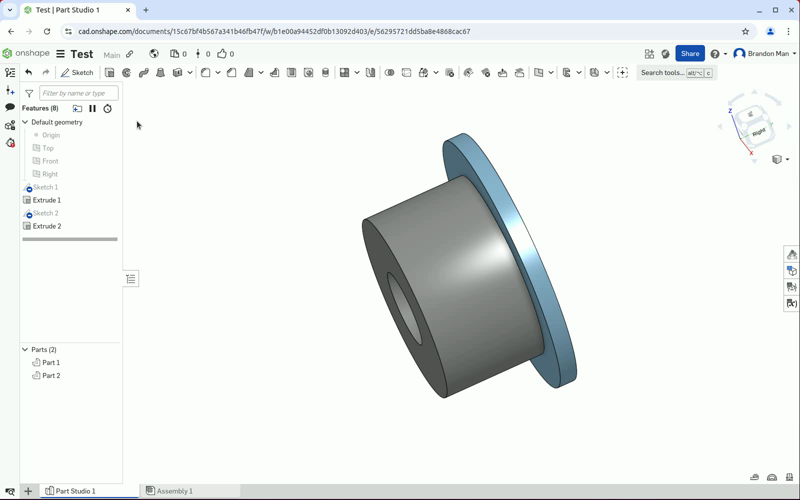
key(down, 2)
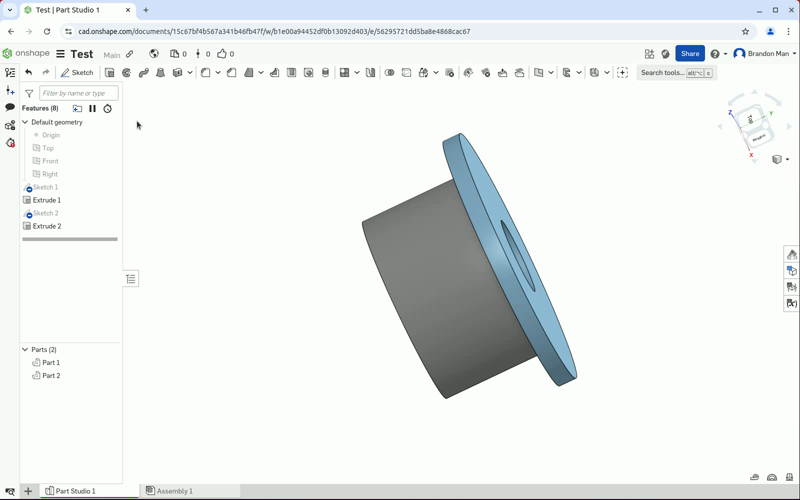
key(up, 2)
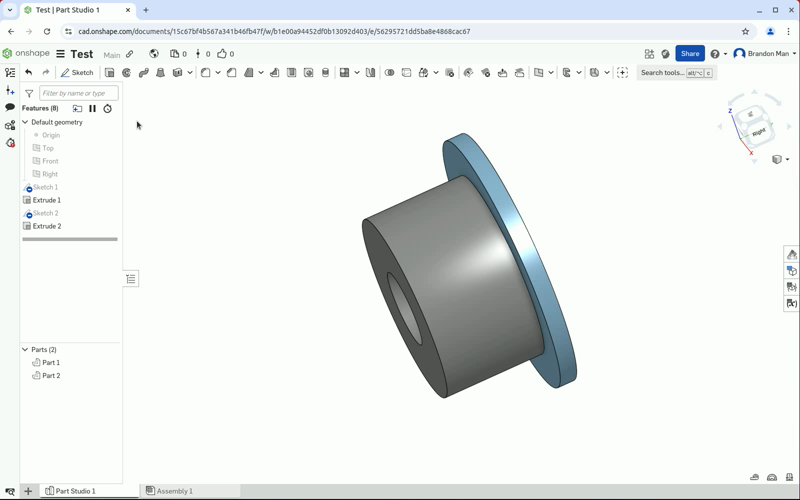
key(right, 2)
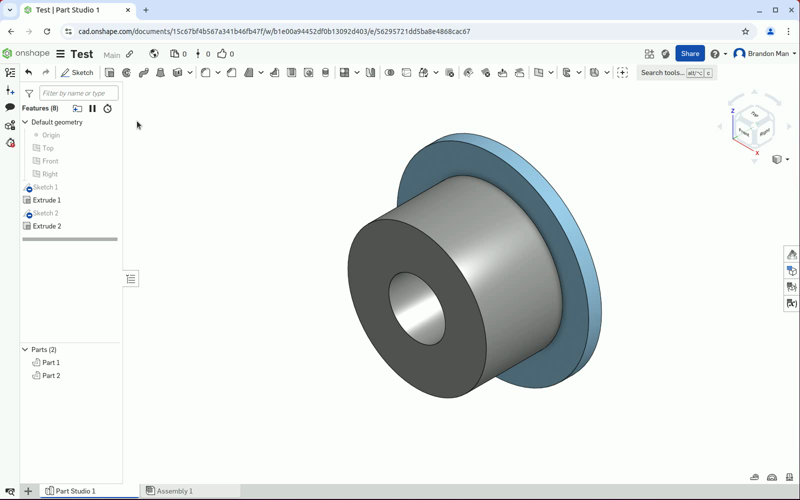
mouse_move(73, 189)
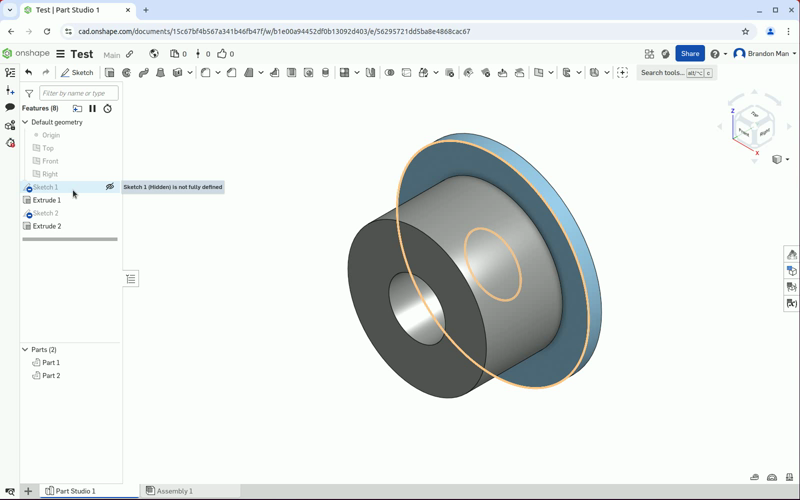
click(73, 189)